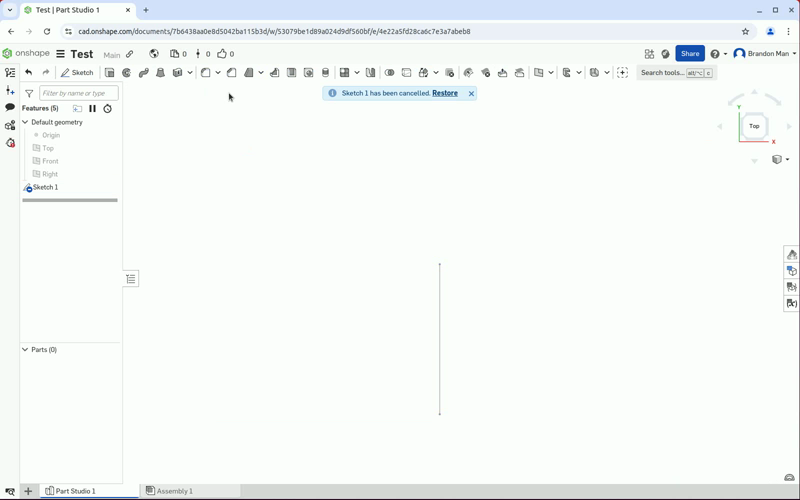
key(shift+h)
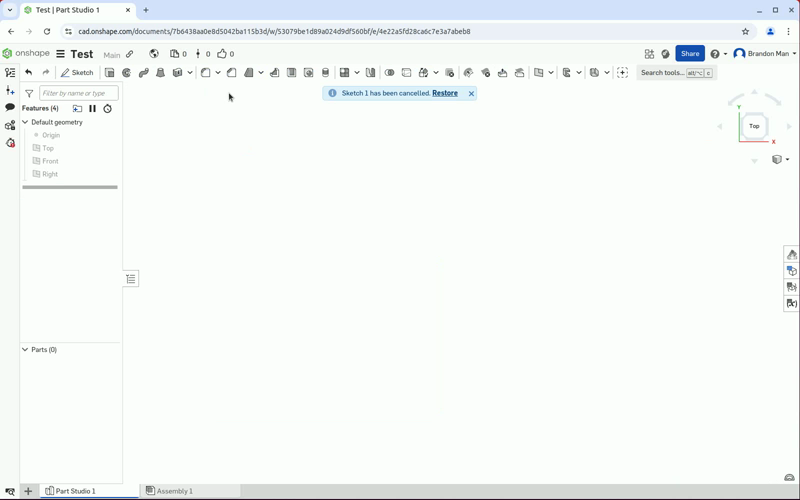
key(shift+s)
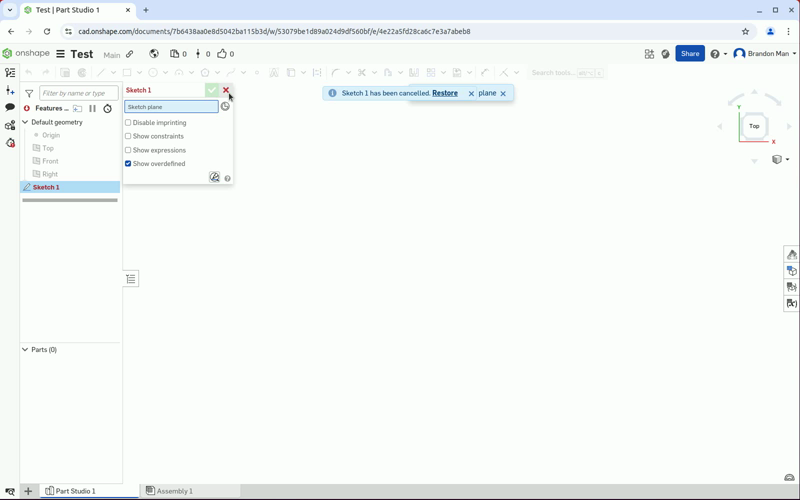
mouse_move(73, 150)
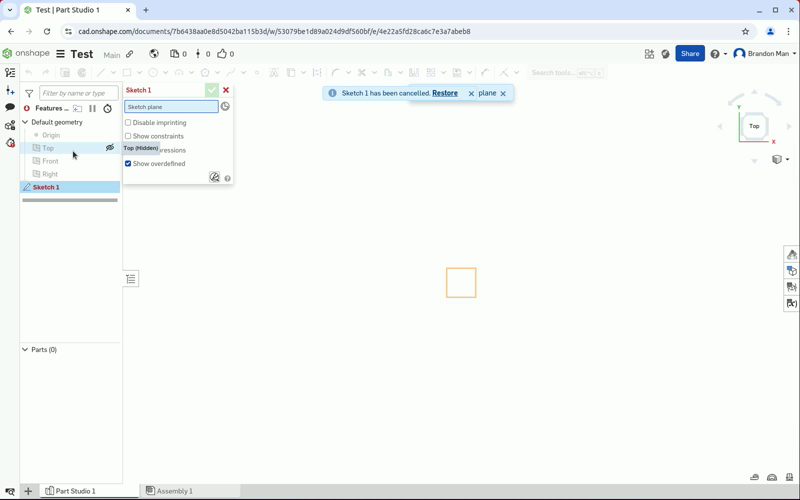
click(73, 150)
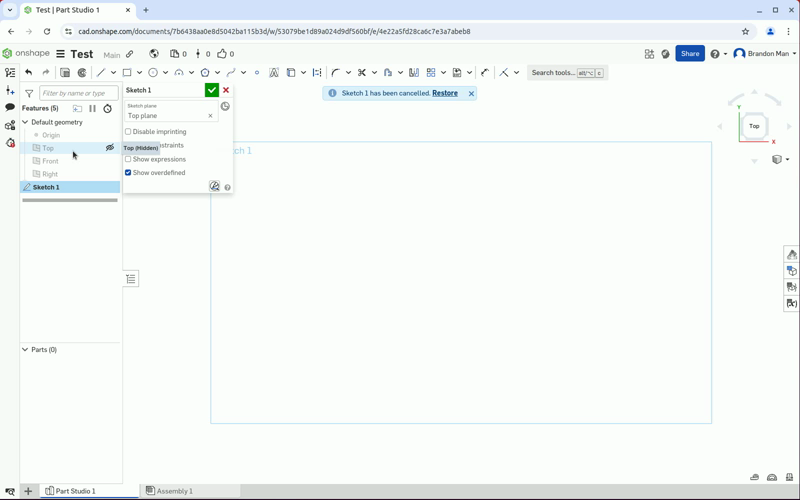
mouse_move(73, 352)
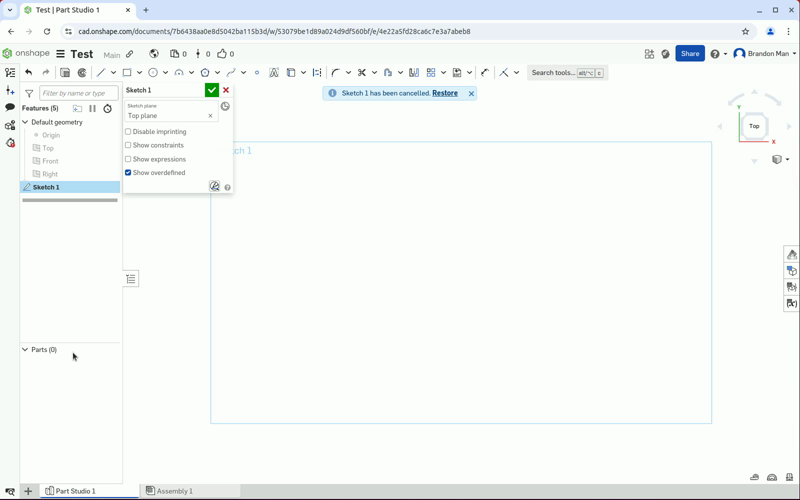
key(y)
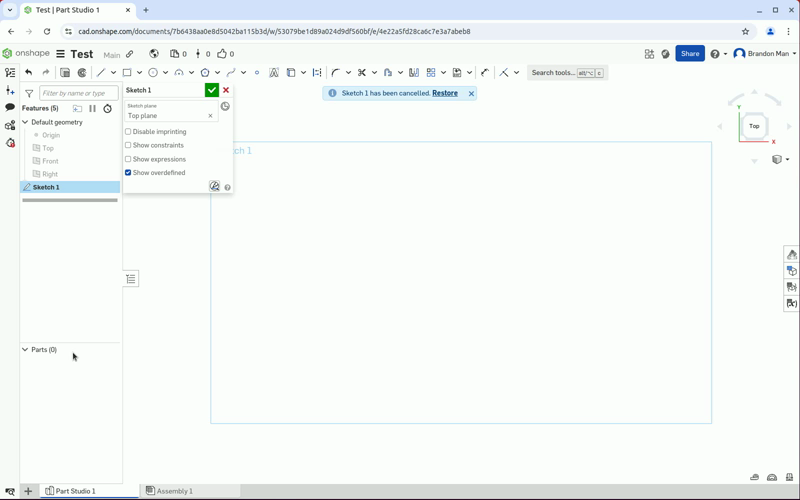
key(l)
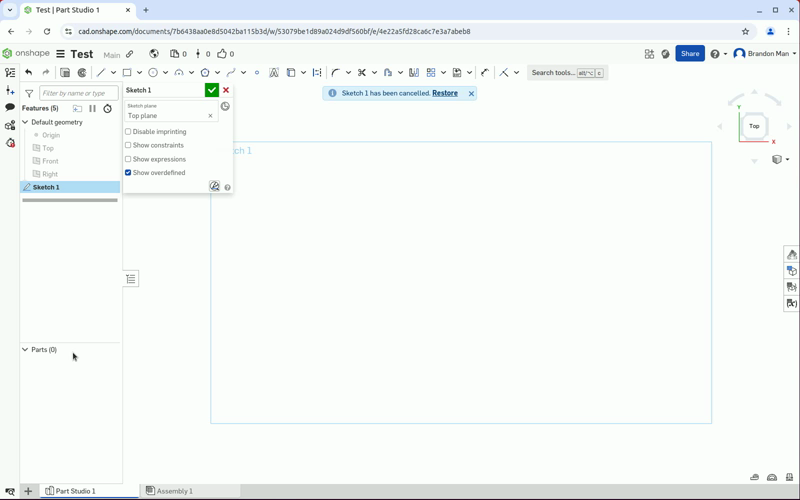
key_down(shift)
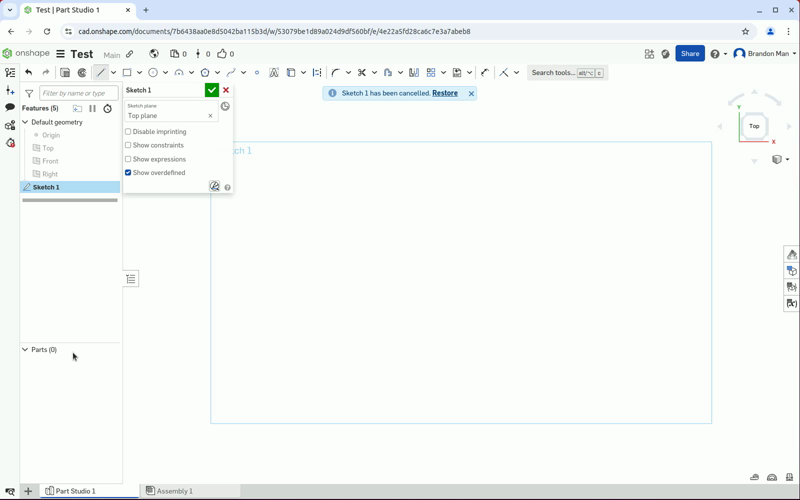
mouse_move(436, 298)
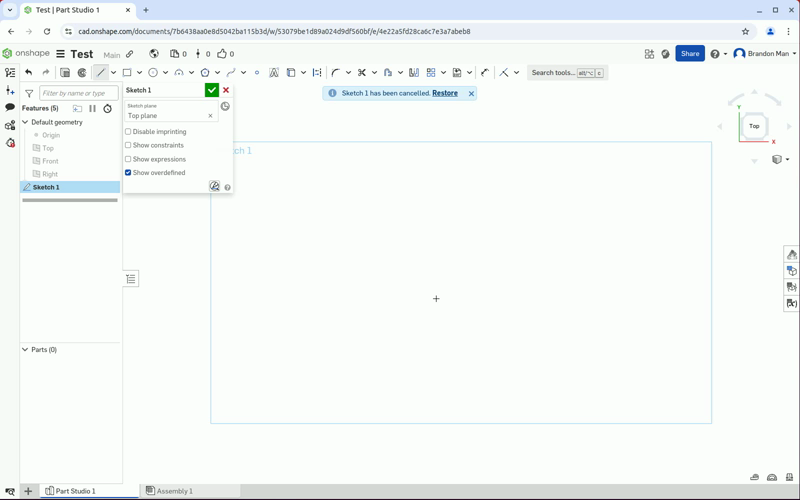
click(436, 298)
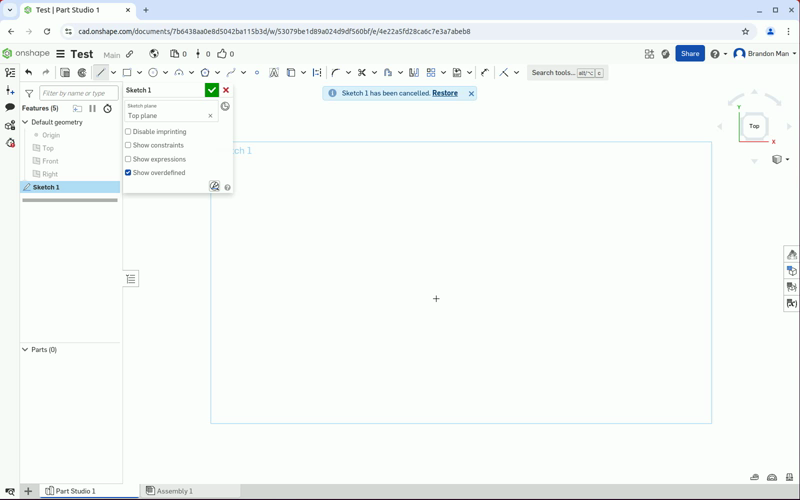
key_up(shift)
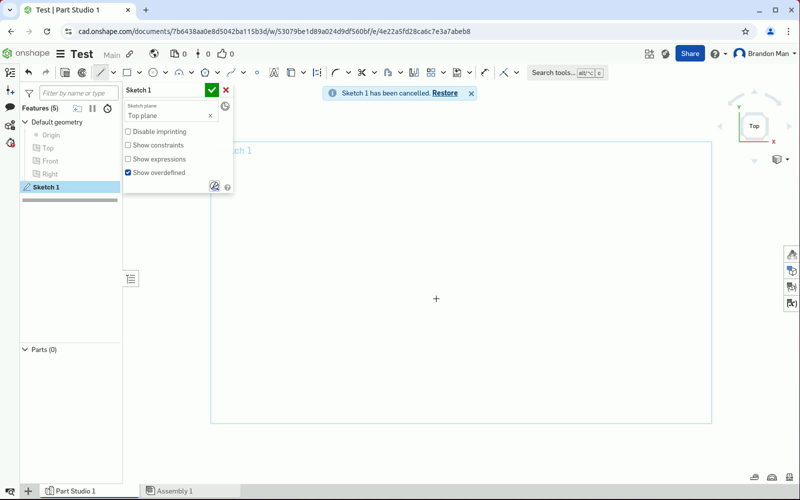
key_down(shift)
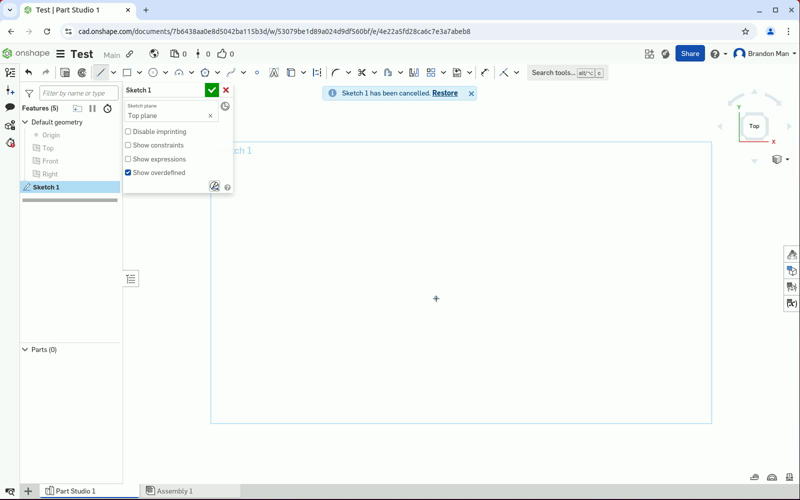
mouse_move(466, 298)
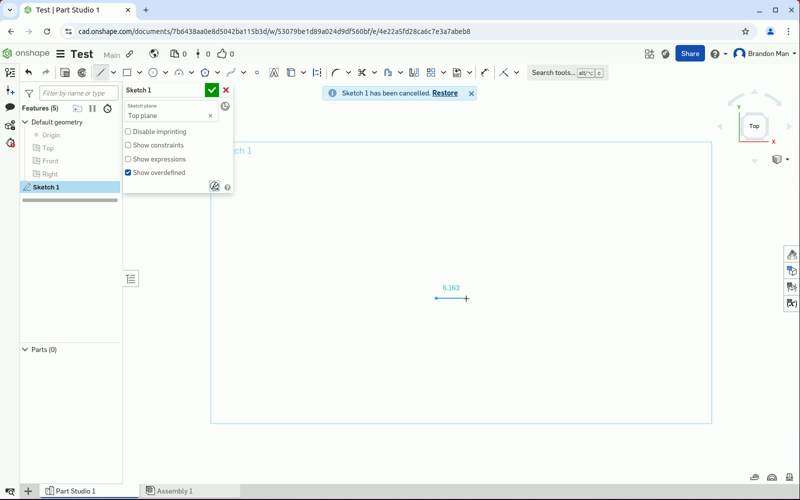
mouse_move(484, 298)
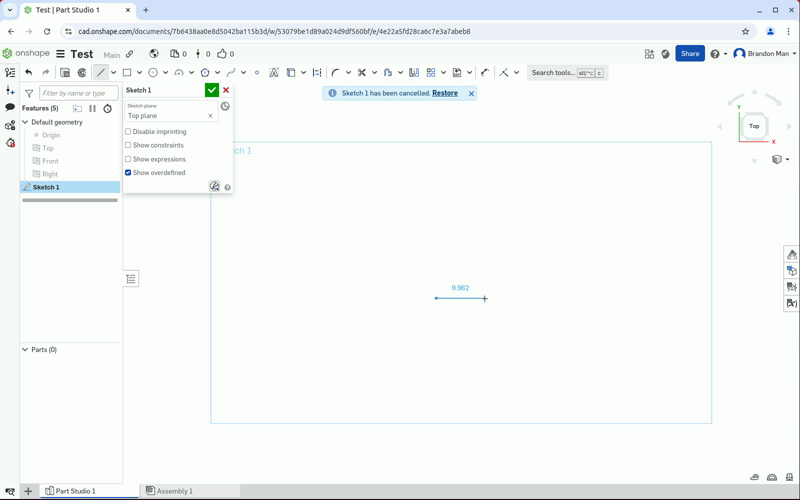
click(484, 298)
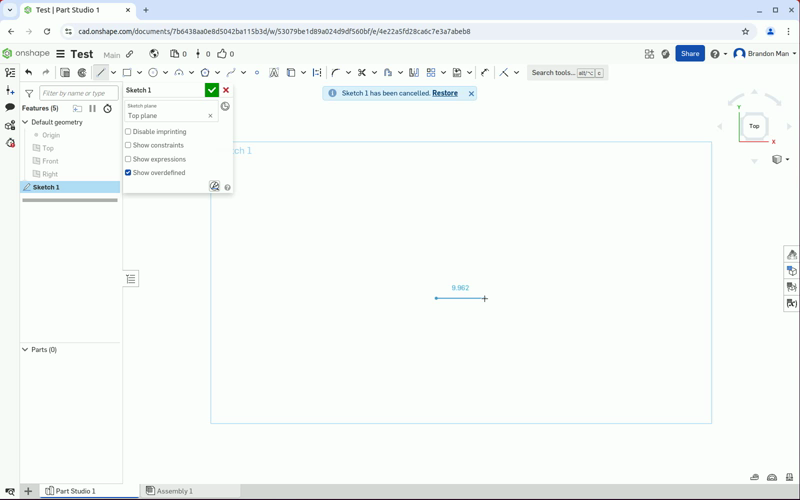
key_up(shift)
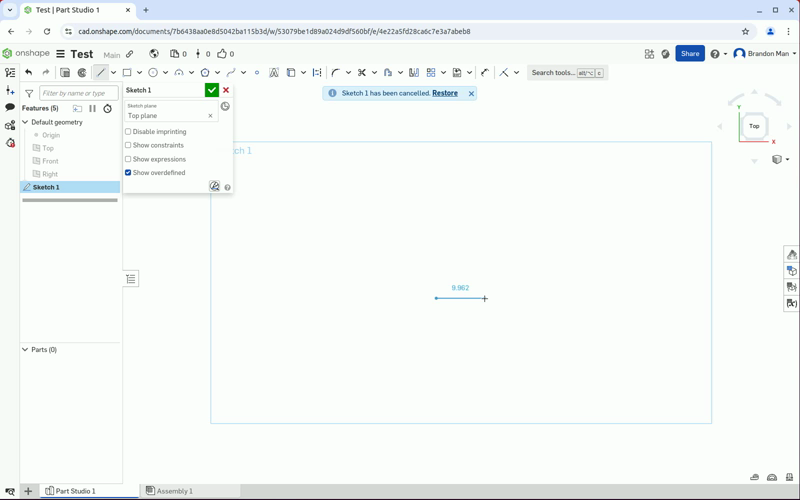
key_down(shift)
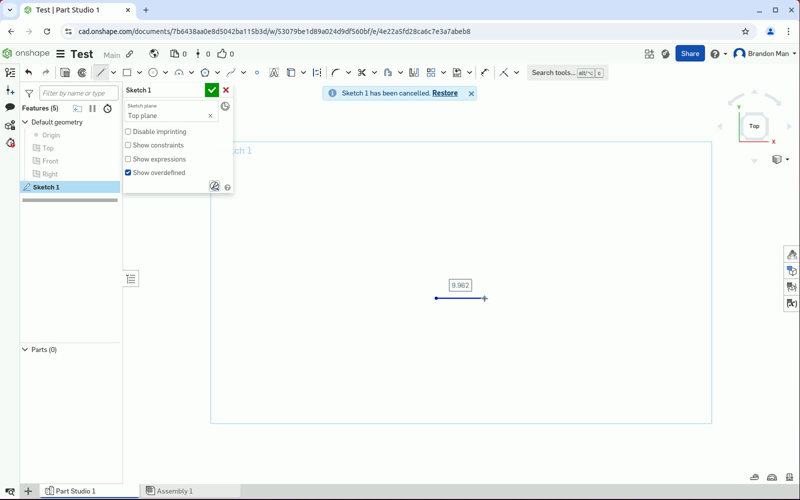
mouse_move(514, 298)
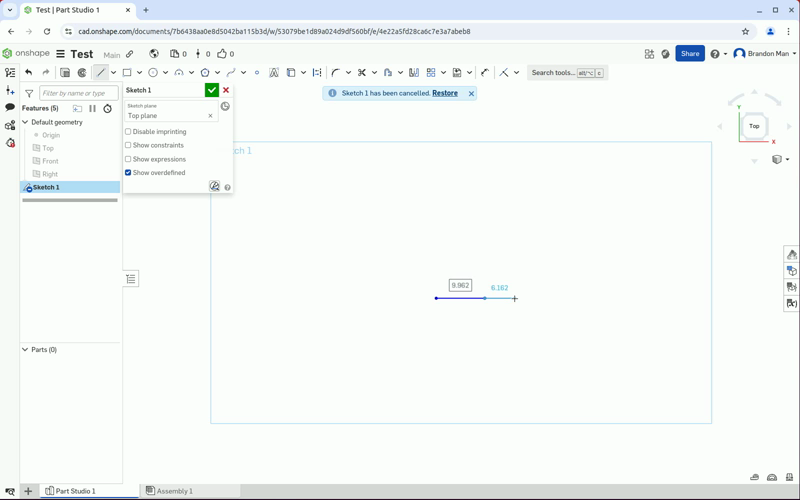
mouse_move(484, 267)
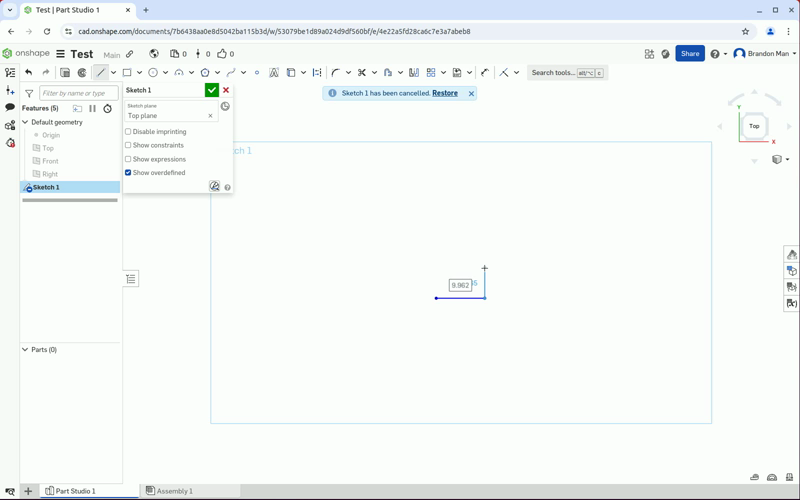
click(484, 267)
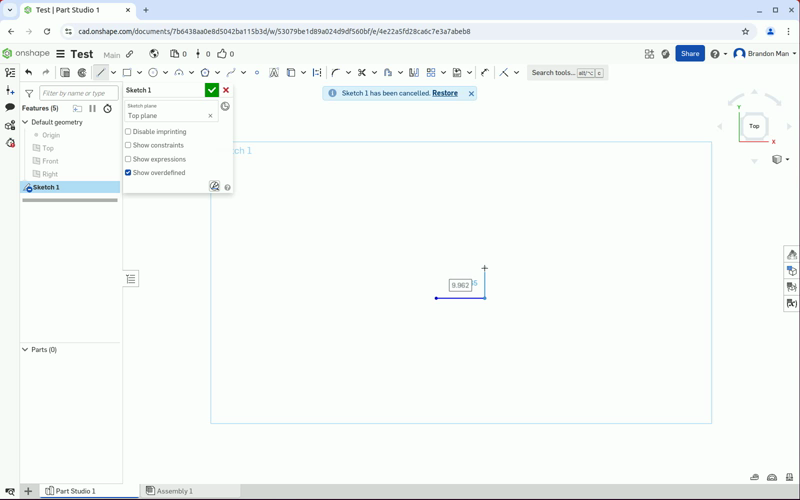
key_up(shift)
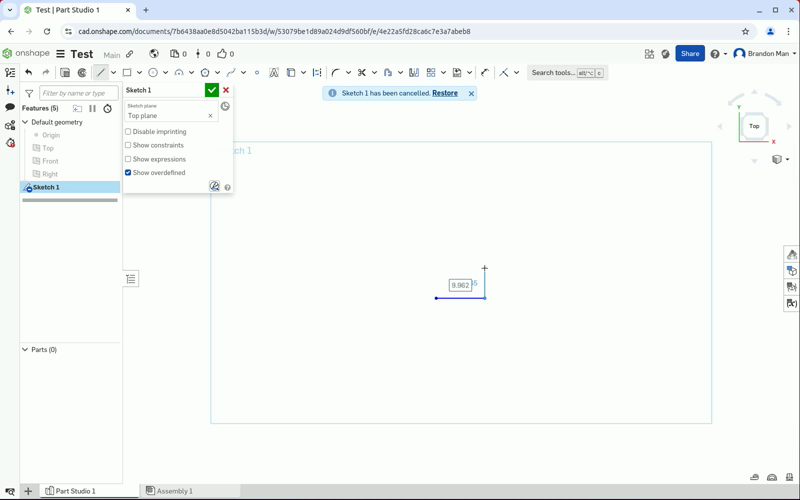
key_down(shift)
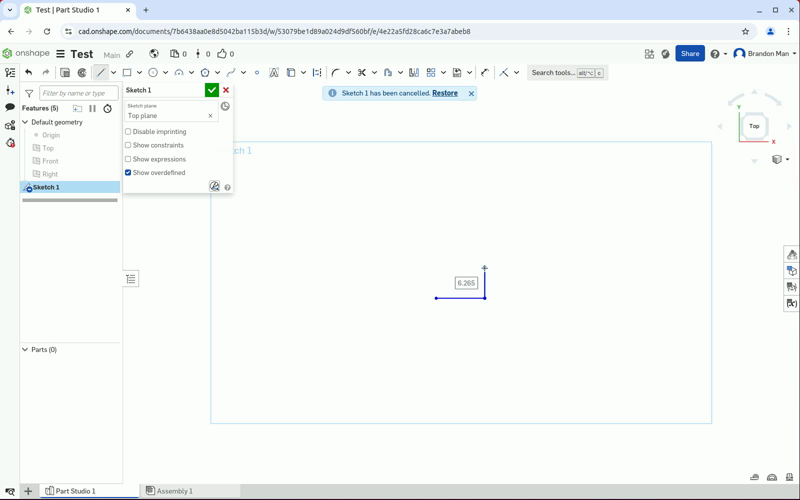
mouse_move(514, 267)
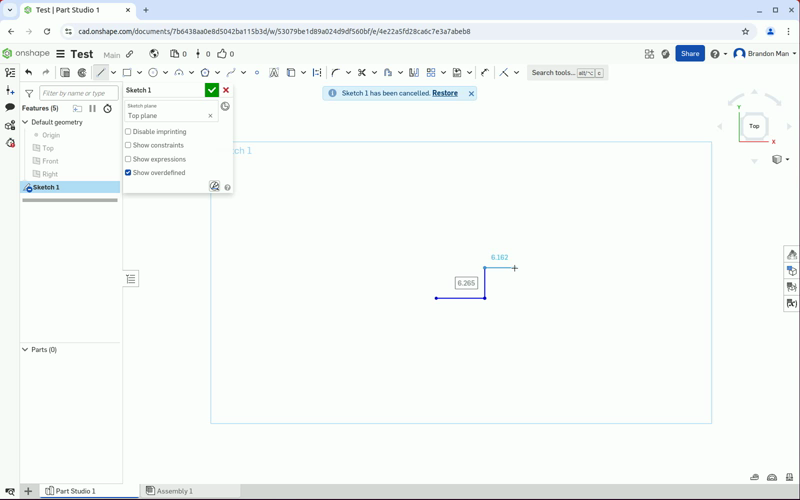
mouse_move(436, 267)
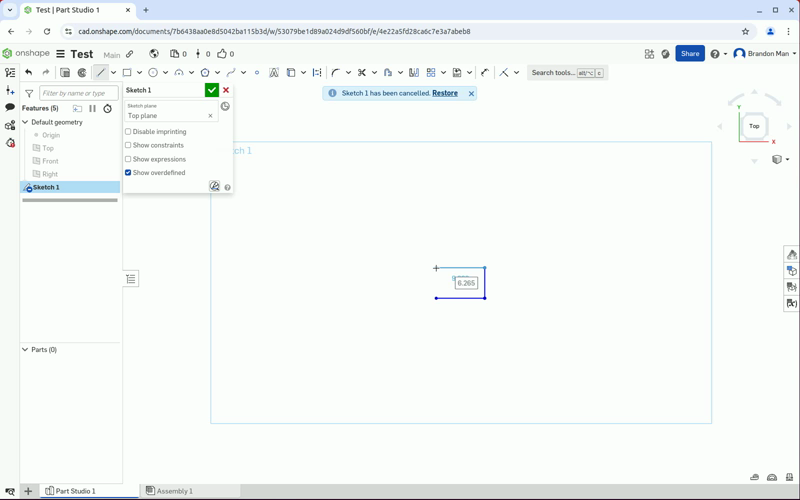
click(436, 267)
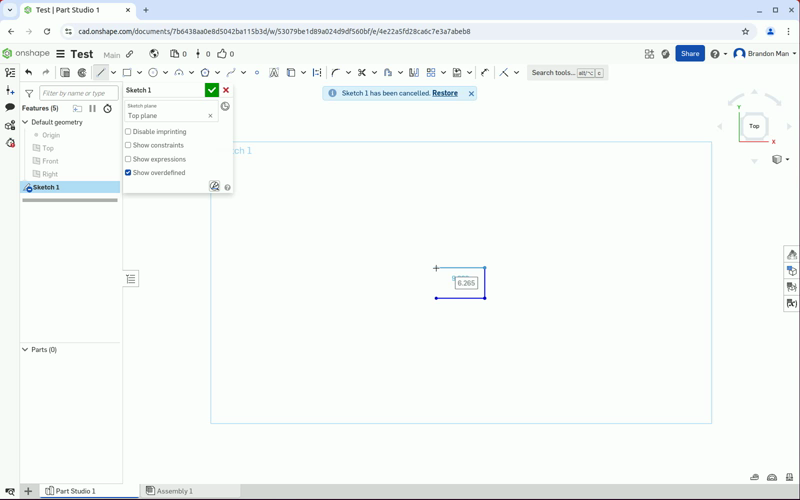
key_up(shift)
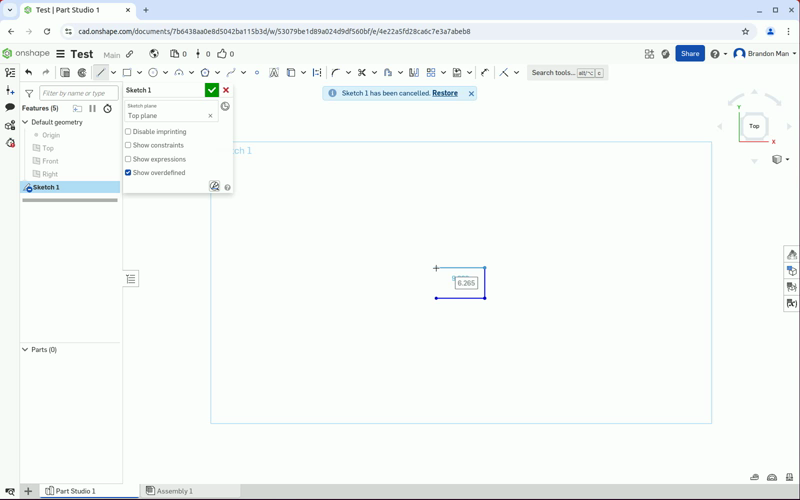
mouse_move(466, 267)
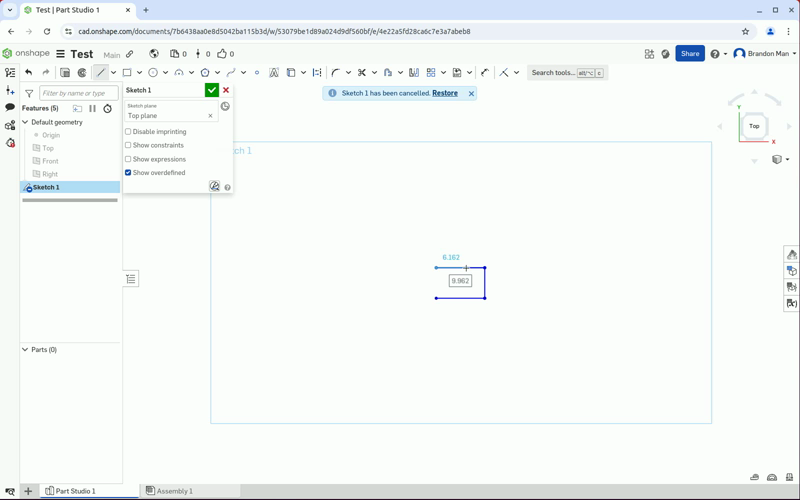
key_down(shift)
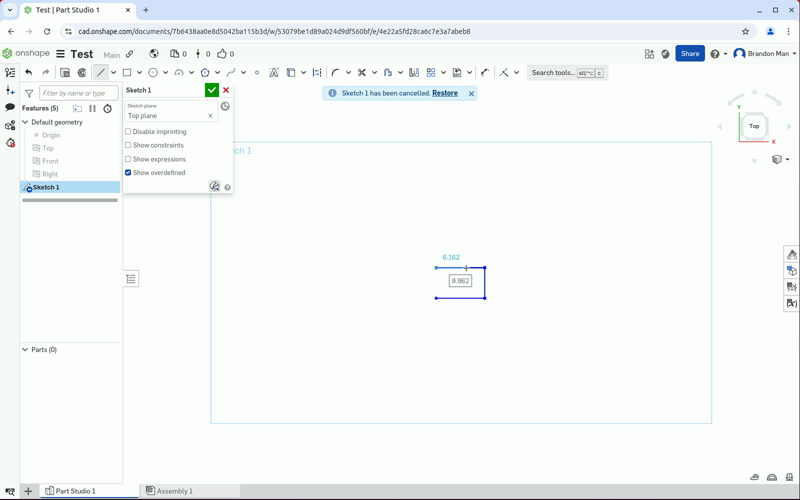
mouse_move(436, 298)
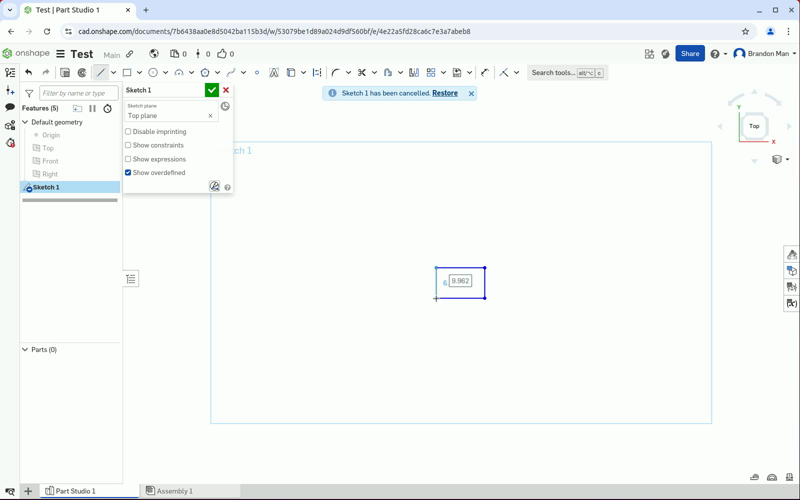
key_up(shift)
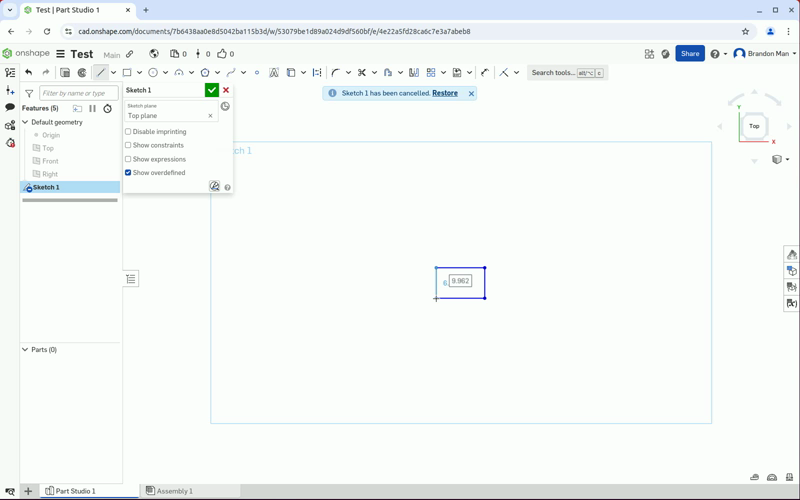
click(436, 298)
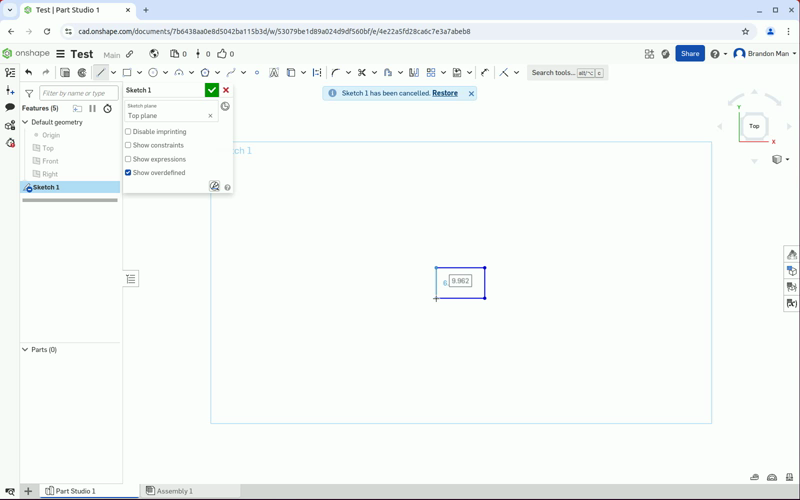
key(esc)
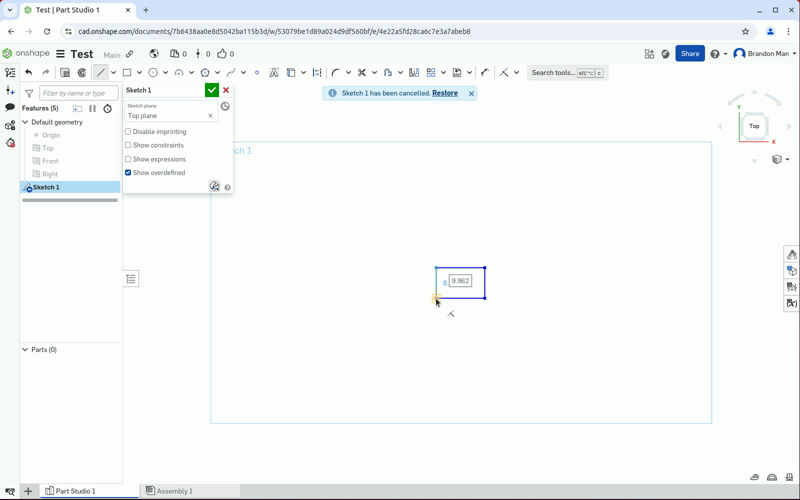
mouse_move(454, 270)
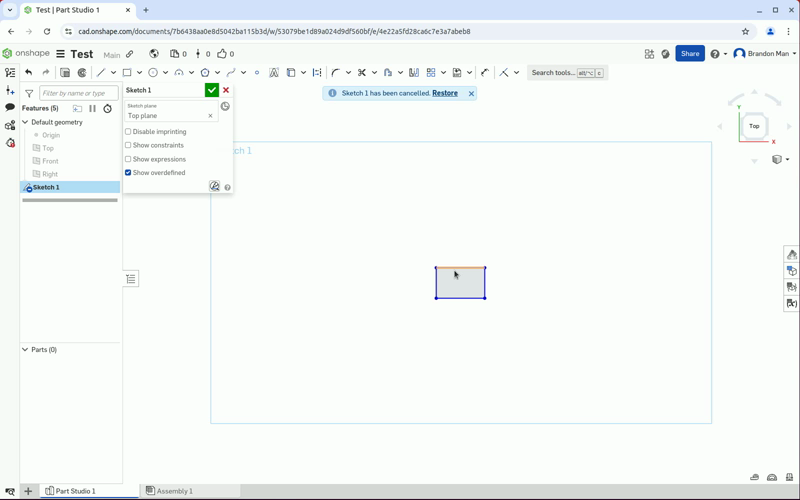
scroll(6)
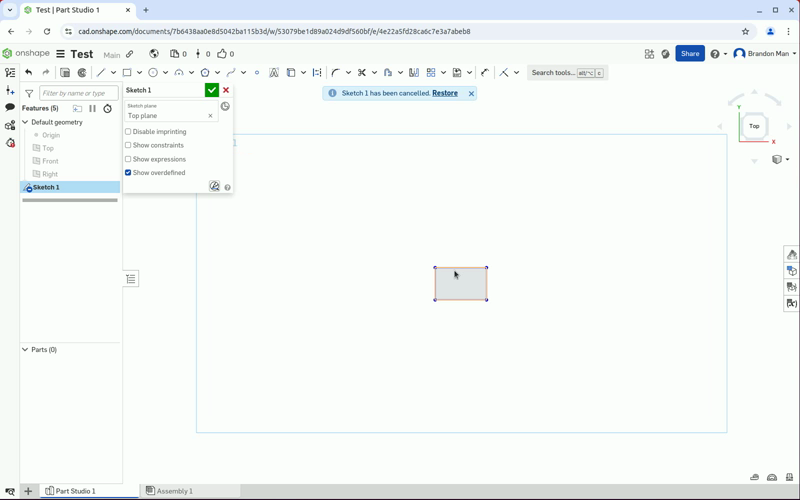
scroll(6)
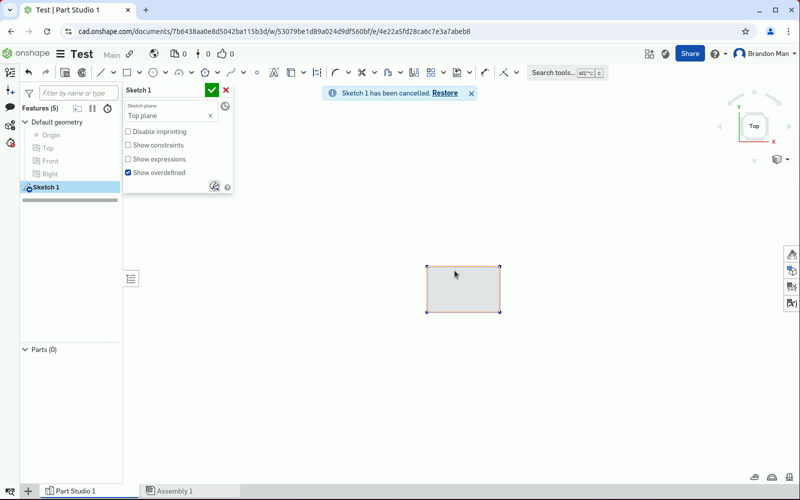
scroll(6)
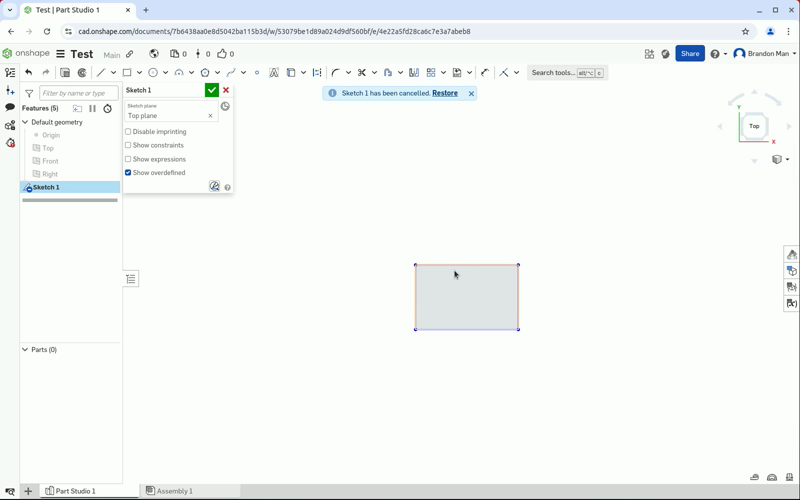
scroll(6)
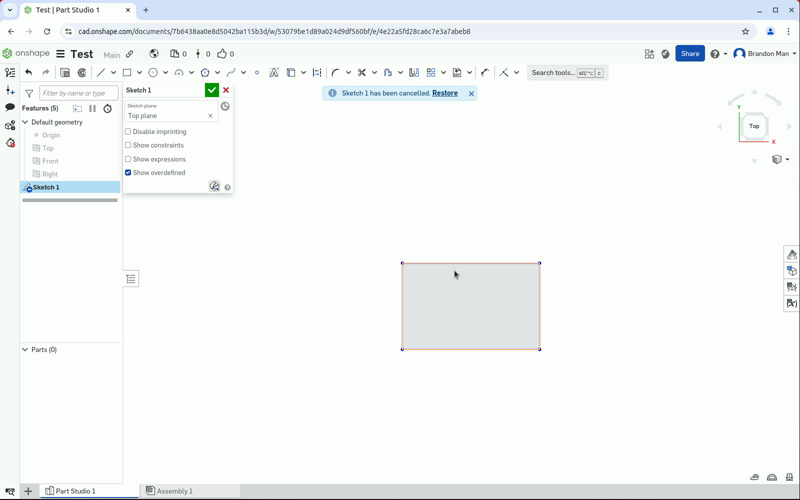
scroll(6)
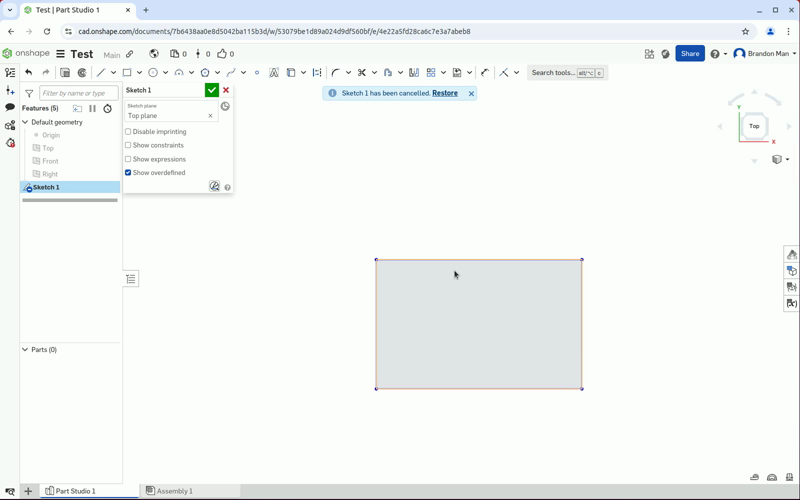
scroll(6)
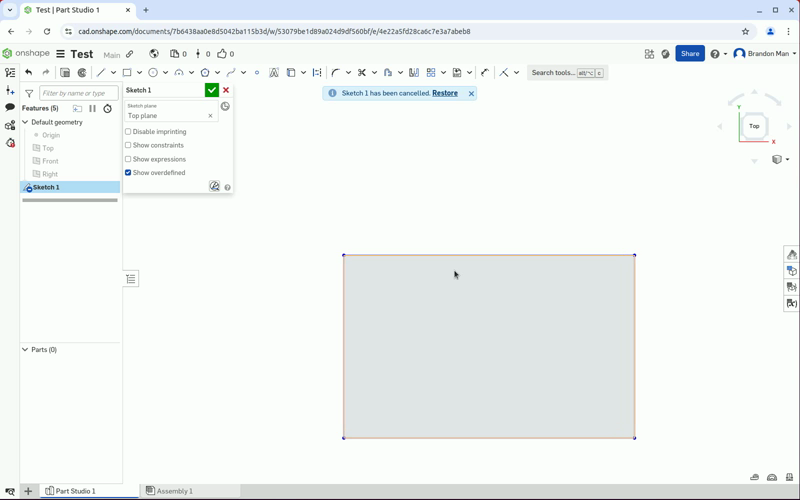
scroll(6)
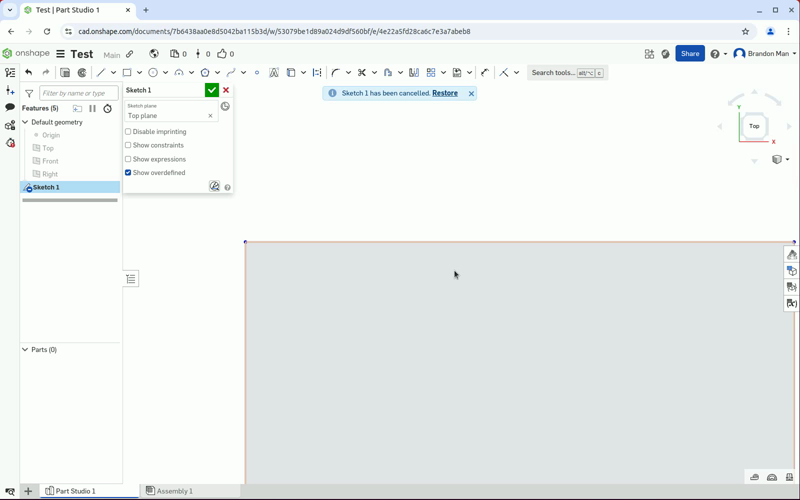
click(454, 270)
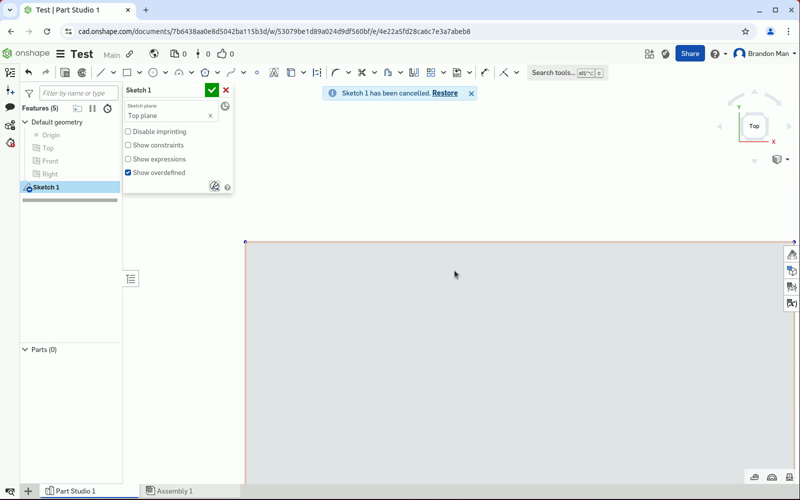
scroll(-6)
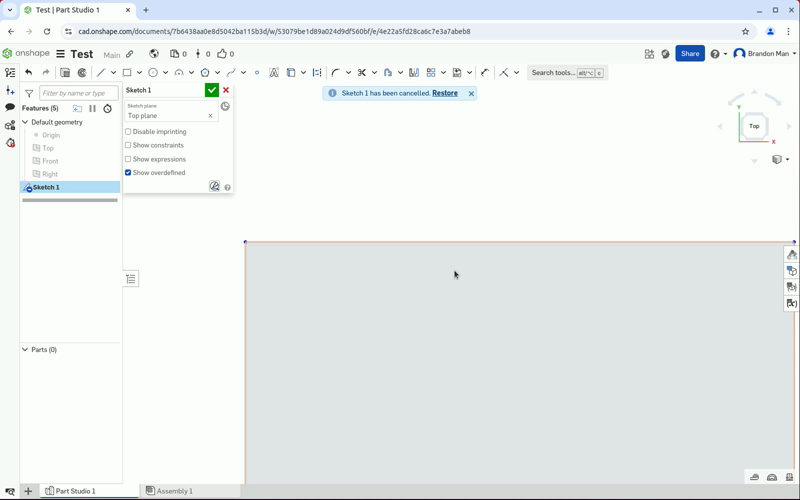
scroll(-6)
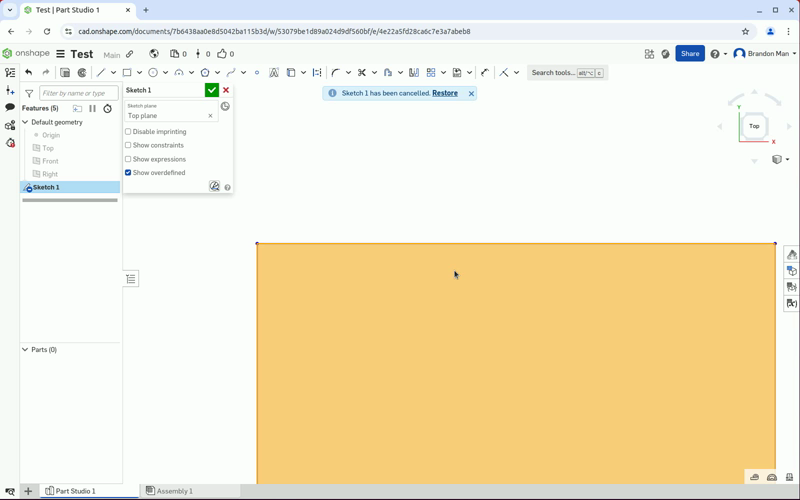
scroll(-6)
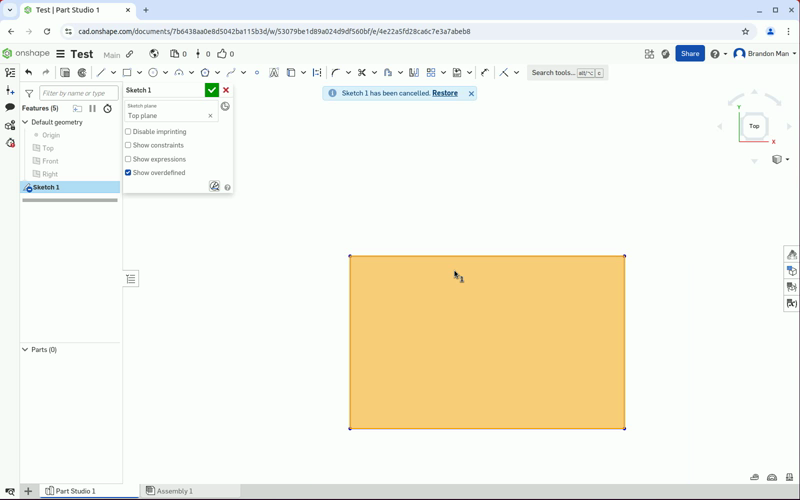
scroll(-6)
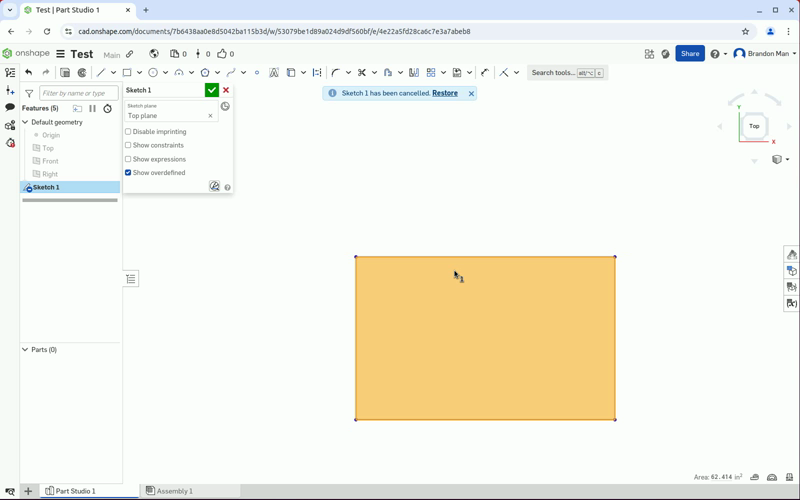
scroll(-6)
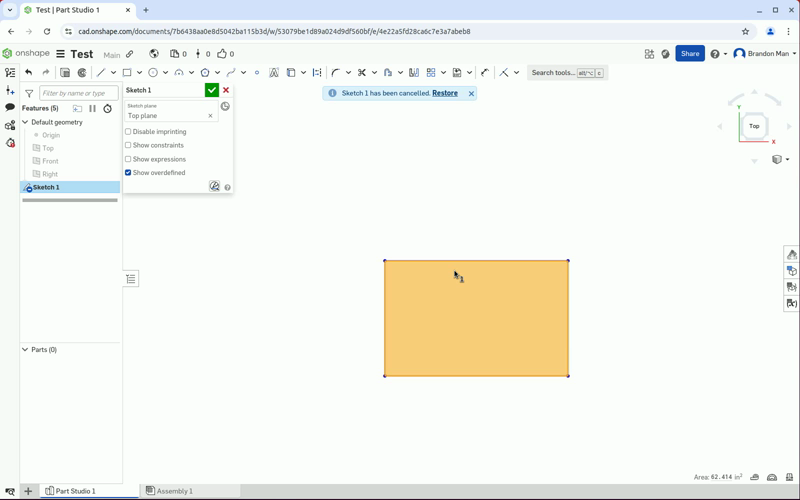
scroll(-6)
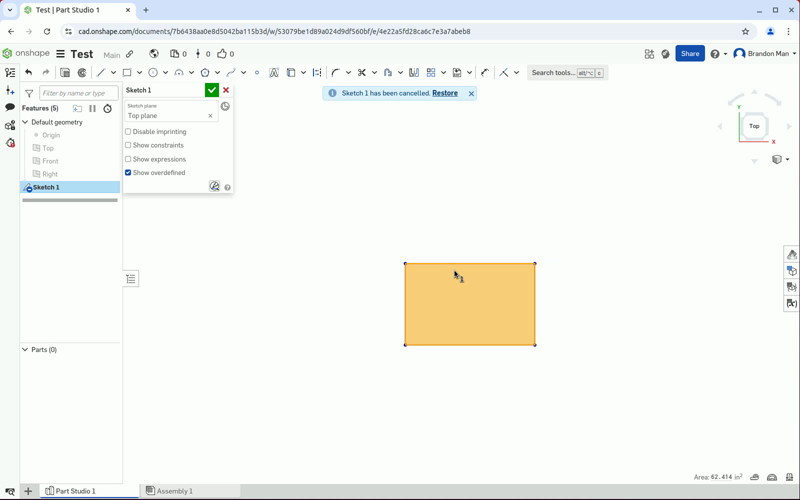
scroll(-6)
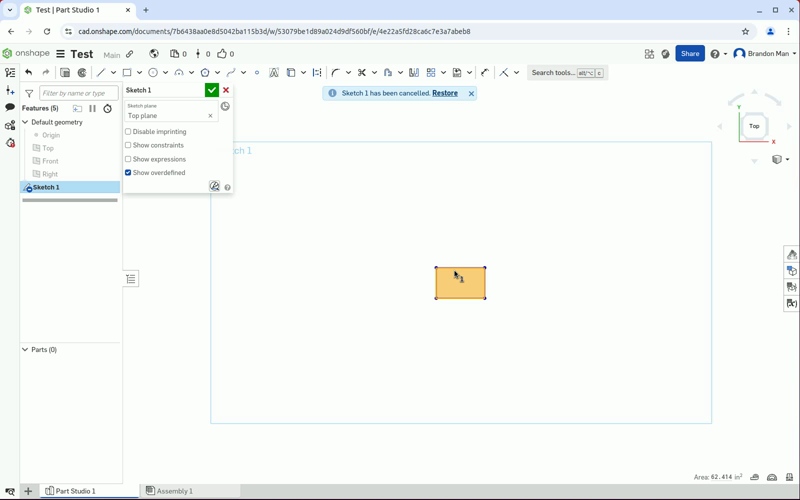
mouse_move(73, 352)
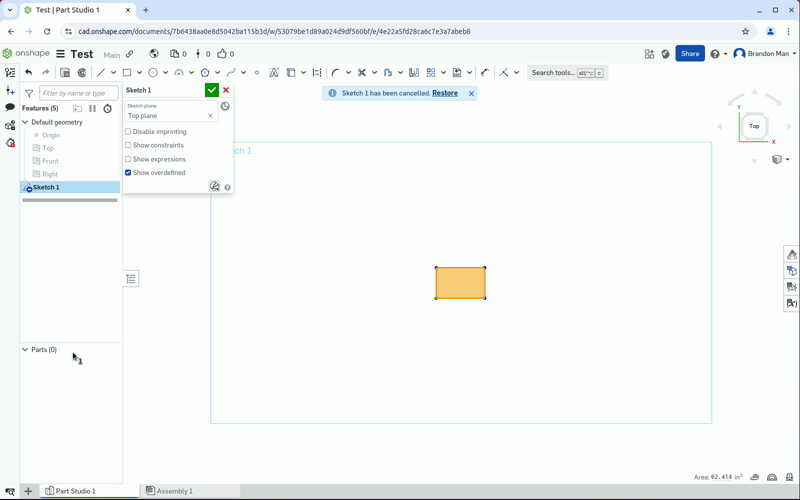
key(shift+y)
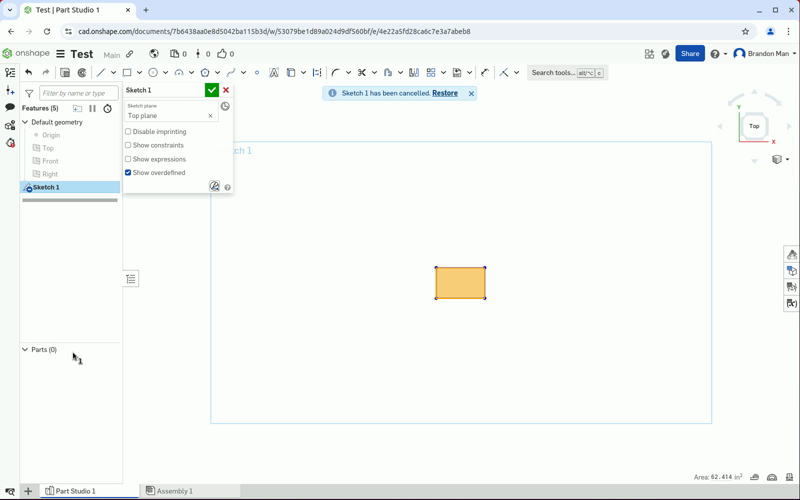
key(shift+e)
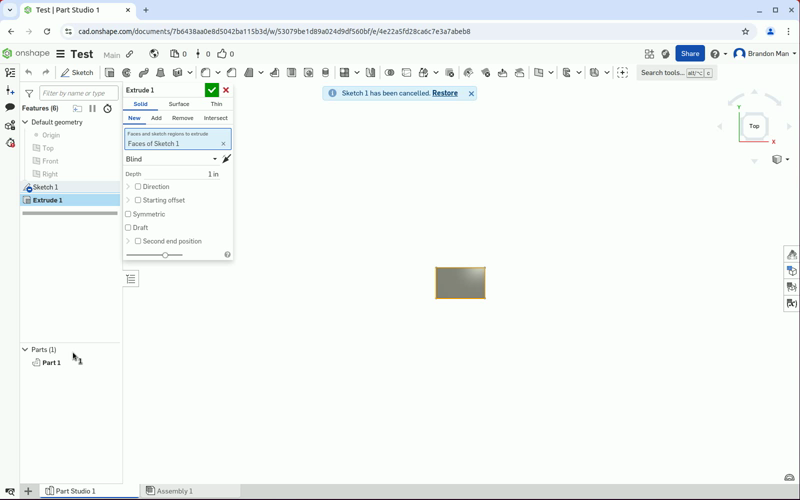
mouse_move(143, 106)
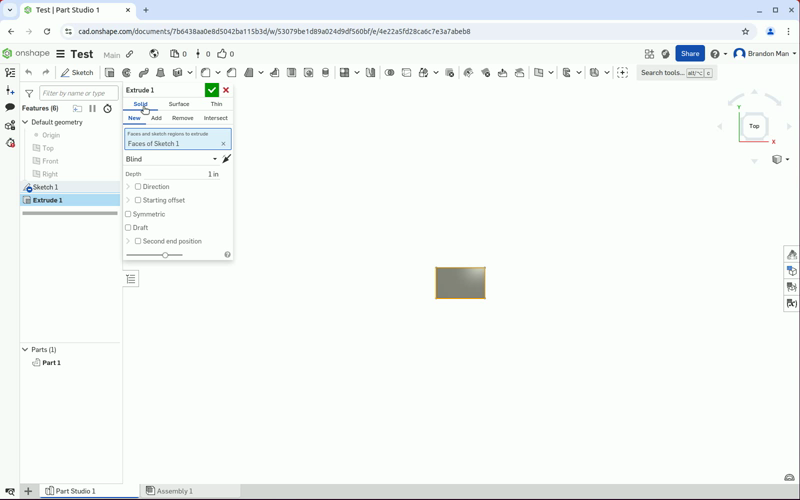
click(143, 106)
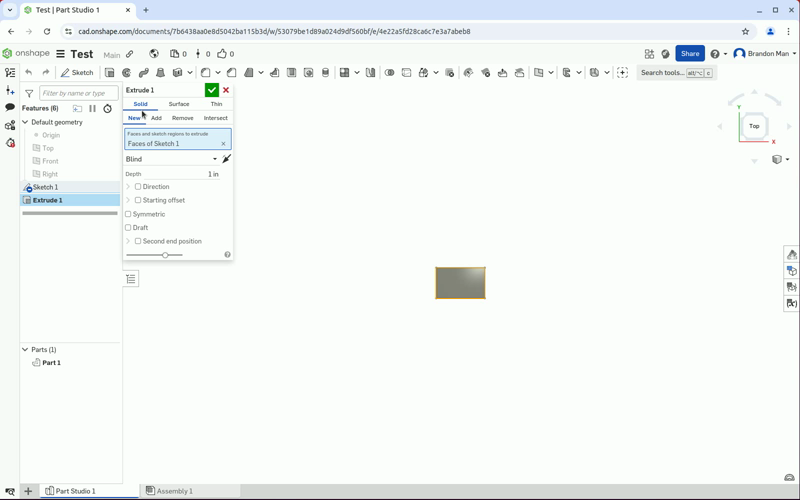
mouse_move(137, 120)
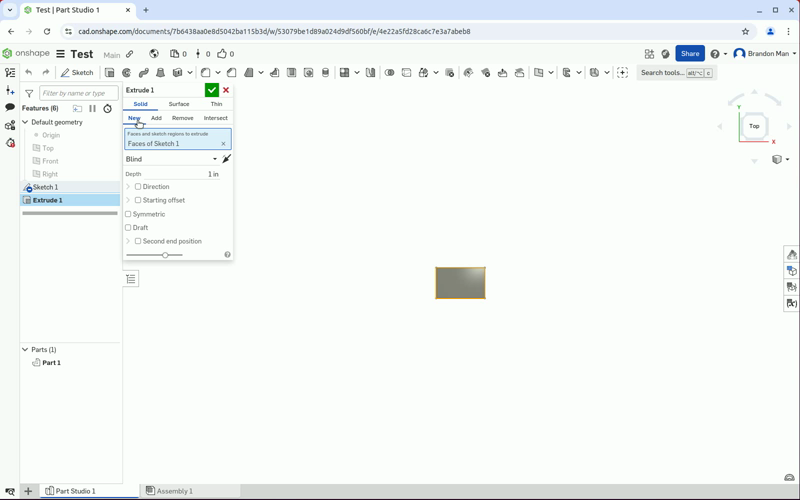
click(137, 120)
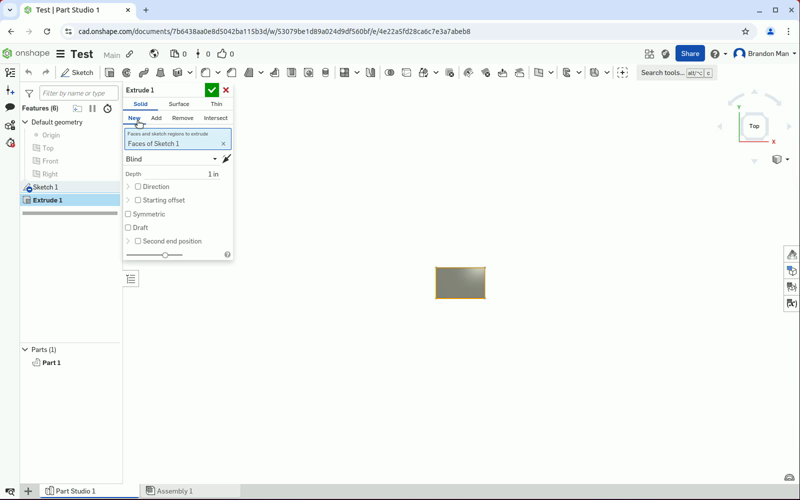
key(tab, 4)
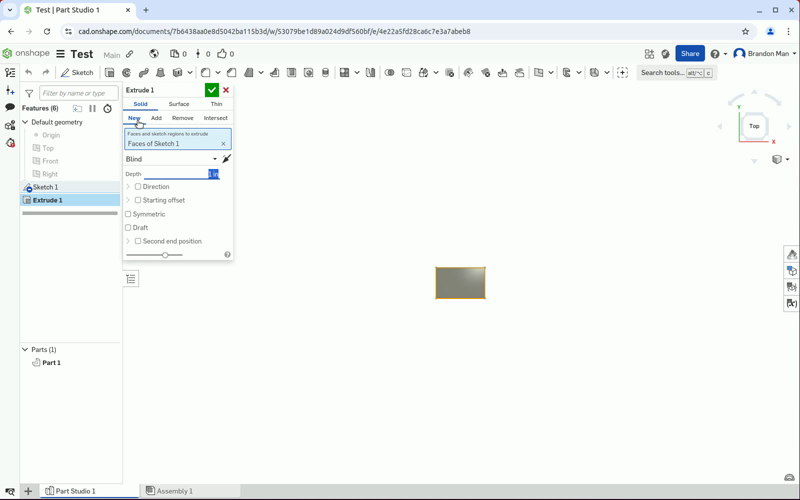
text(1.685)
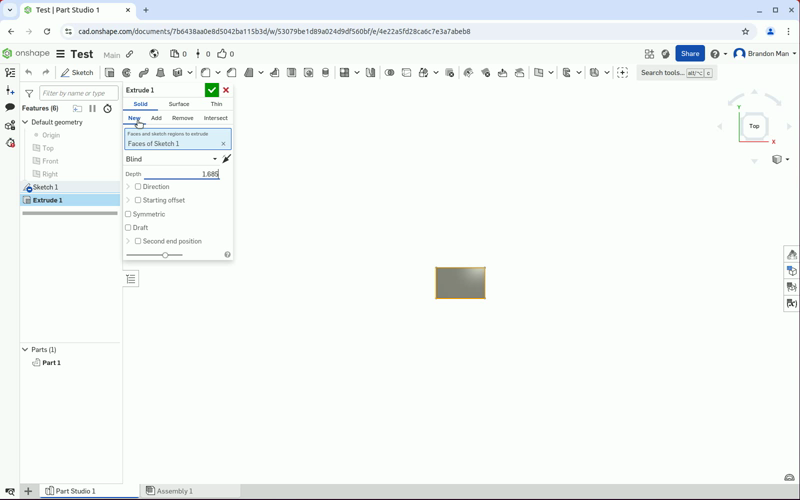
key(enter)
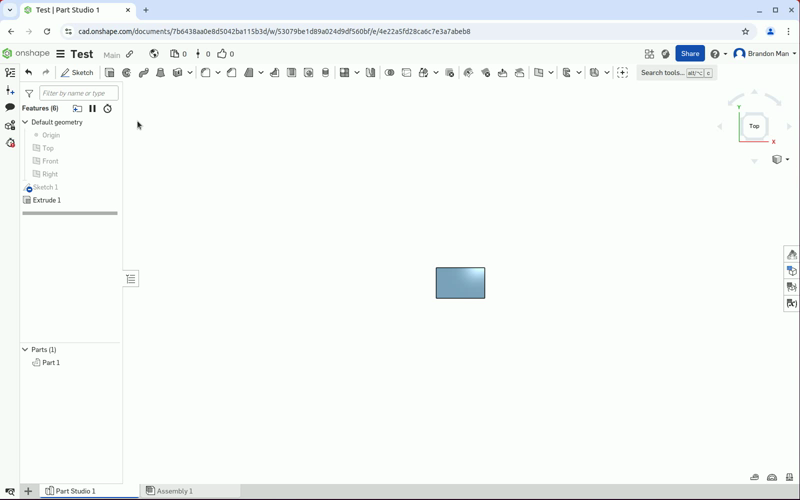
key(shift+h)
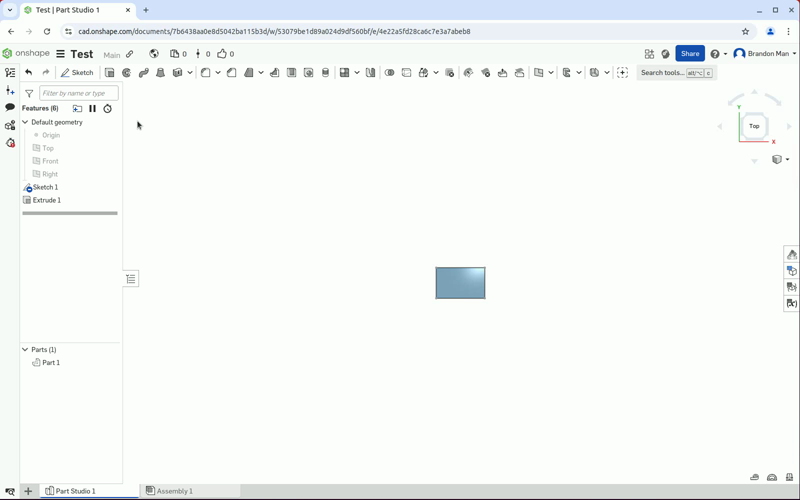
key(shift+h)
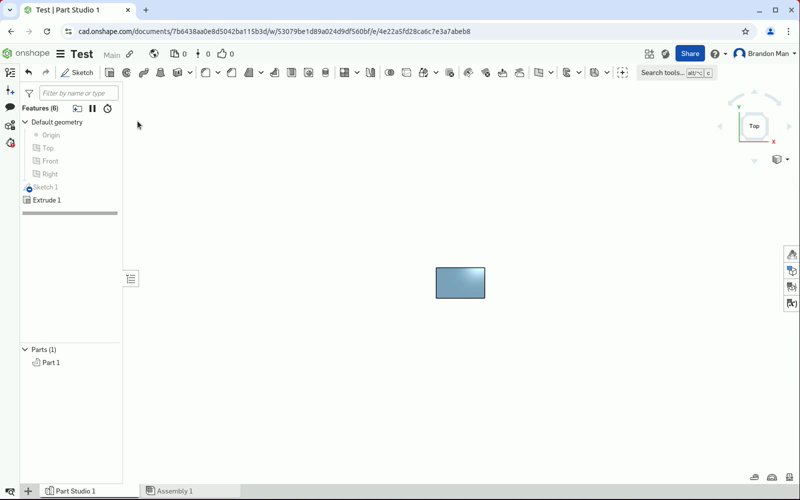
mouse_move(73, 189)
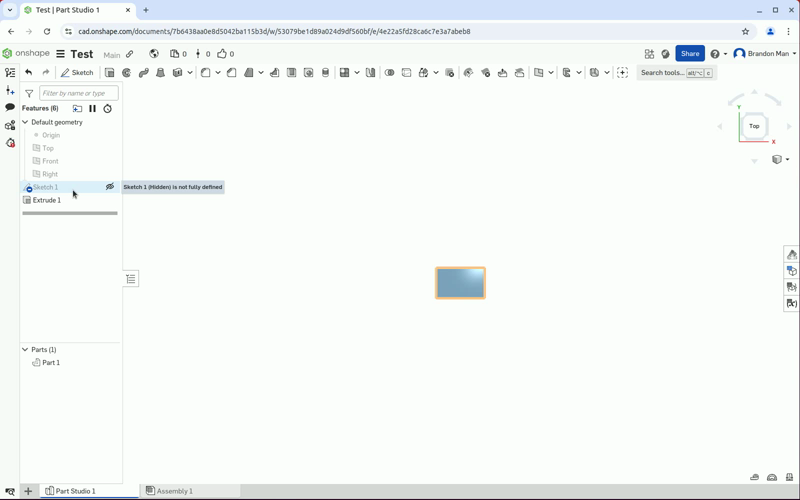
click(73, 189)
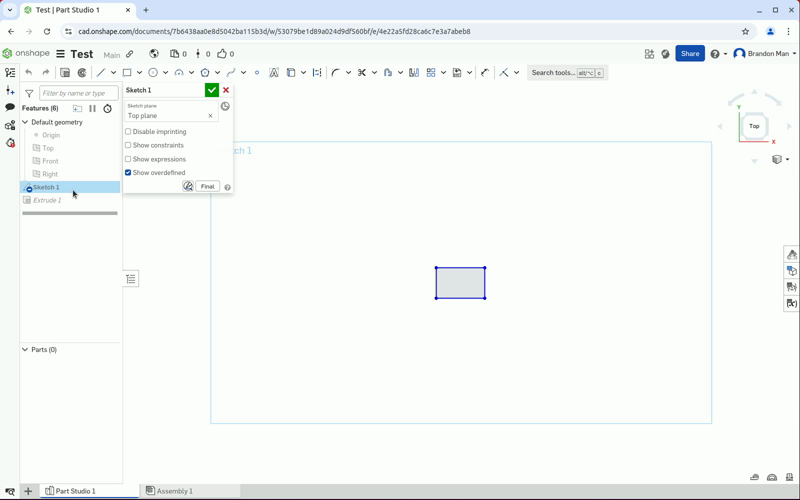
mouse_move(229, 92)
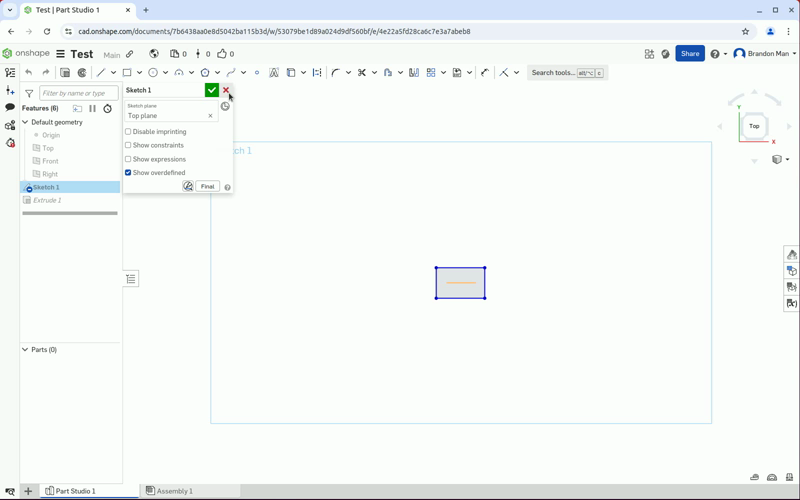
click(229, 92)
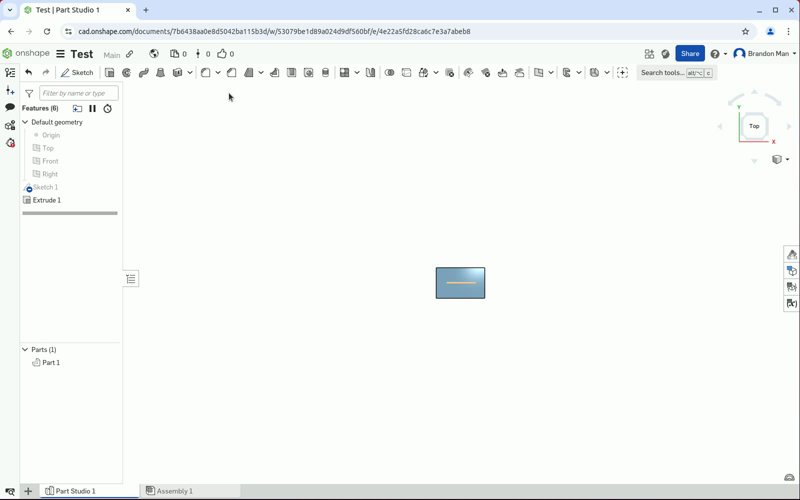
mouse_move(541, 75)
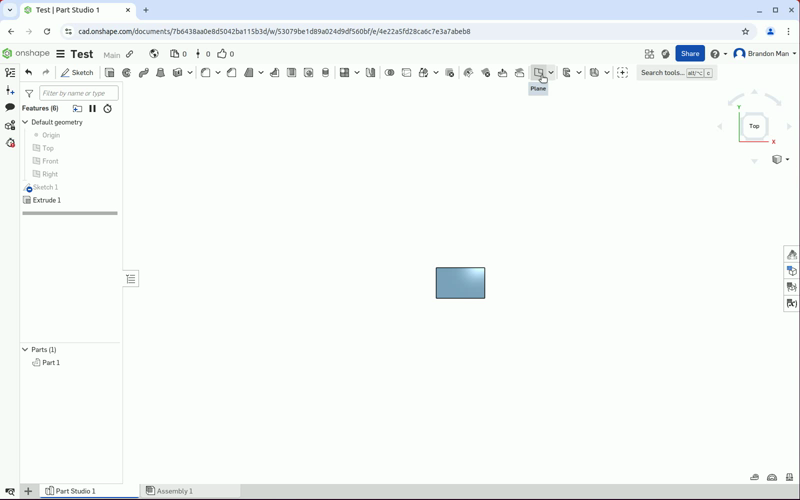
click(541, 75)
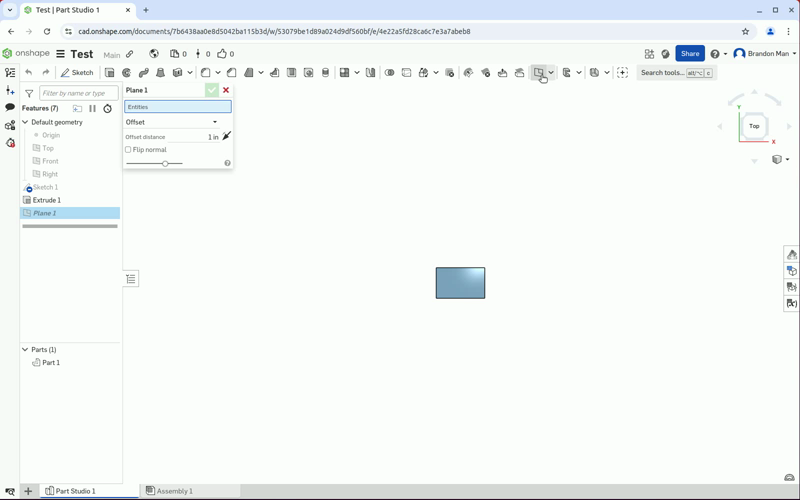
mouse_move(73, 150)
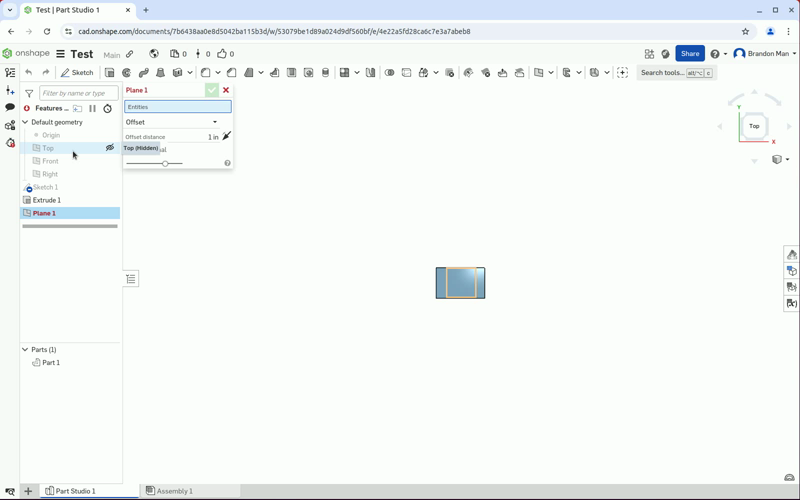
click(73, 150)
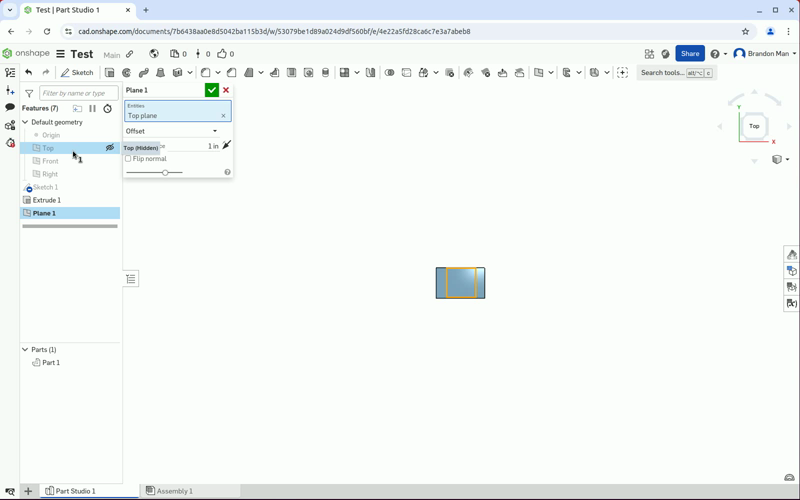
key(tab, 2)
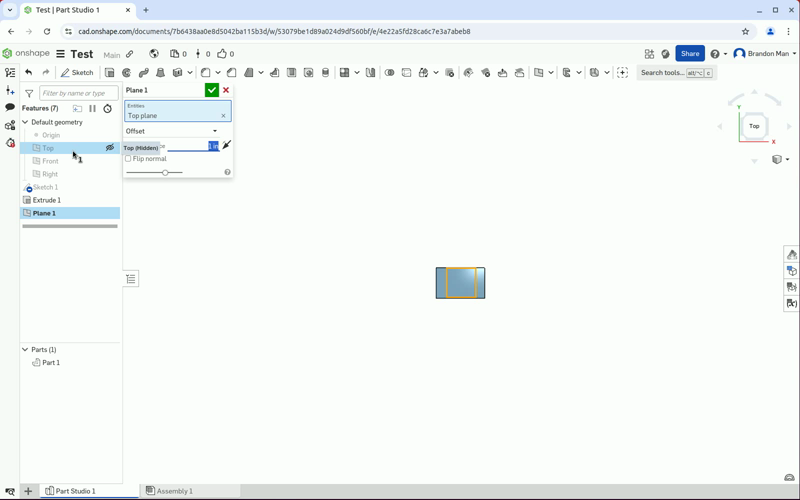
text(1.695)
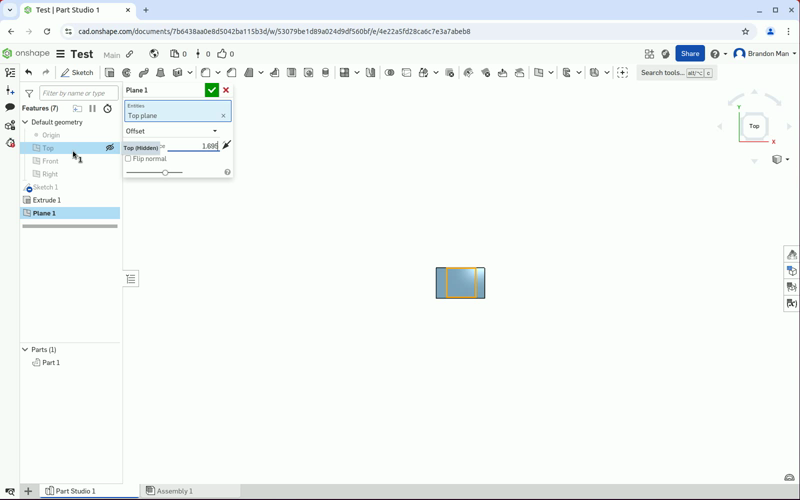
key(enter, 2)
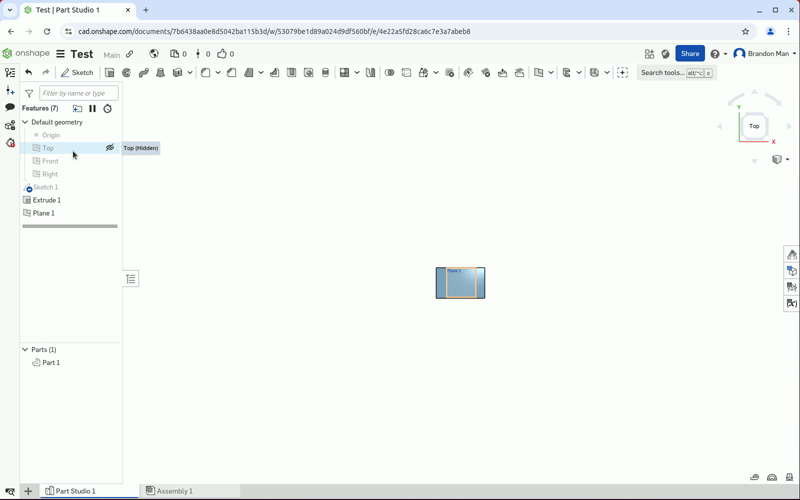
key(shift+s)
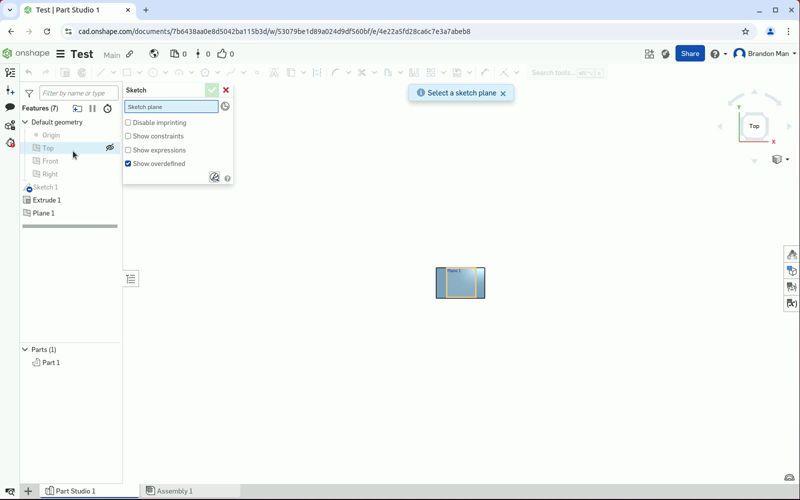
mouse_move(73, 215)
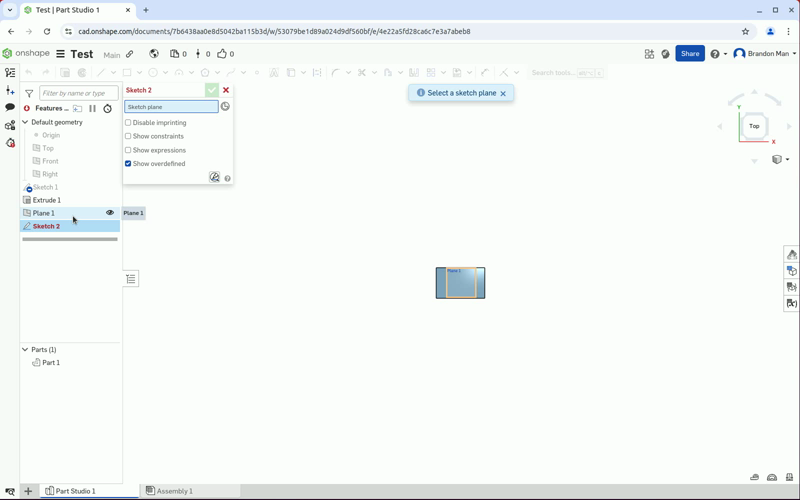
click(73, 215)
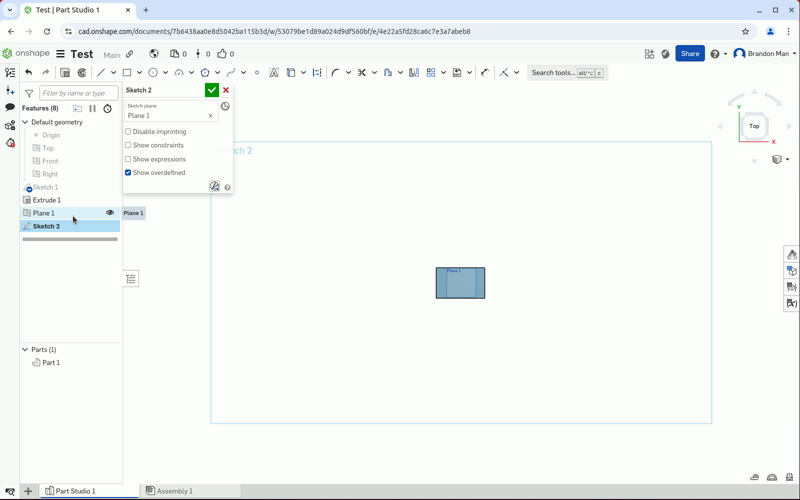
mouse_move(73, 352)
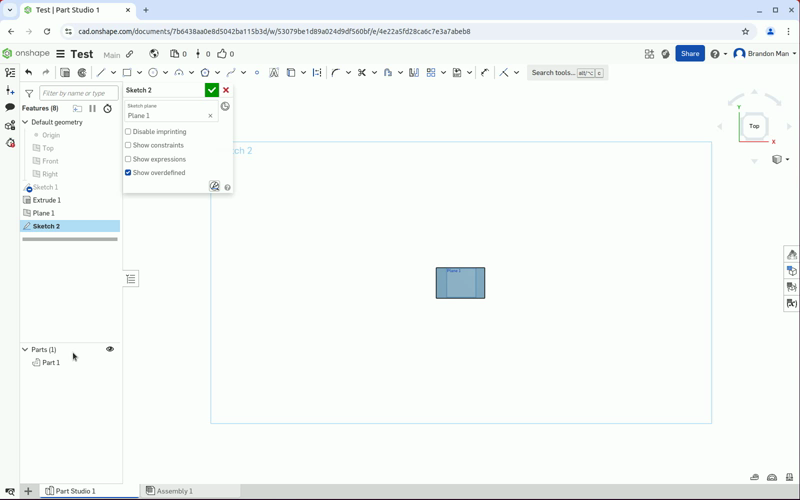
key(y)
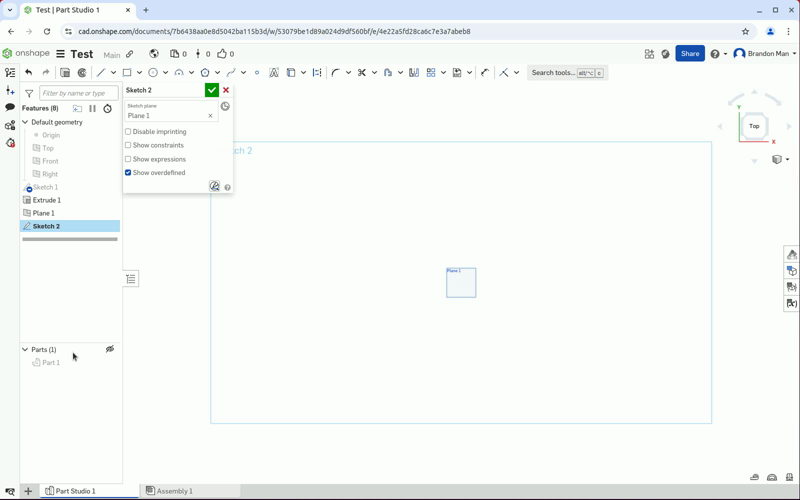
key(l)
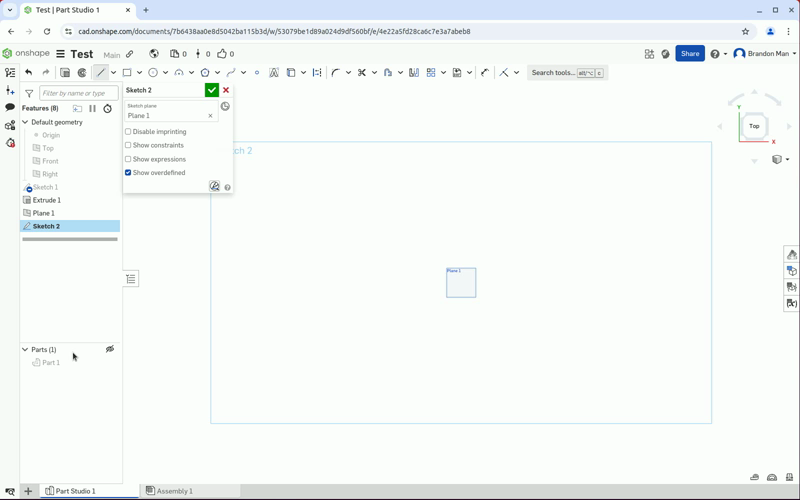
key_down(shift)
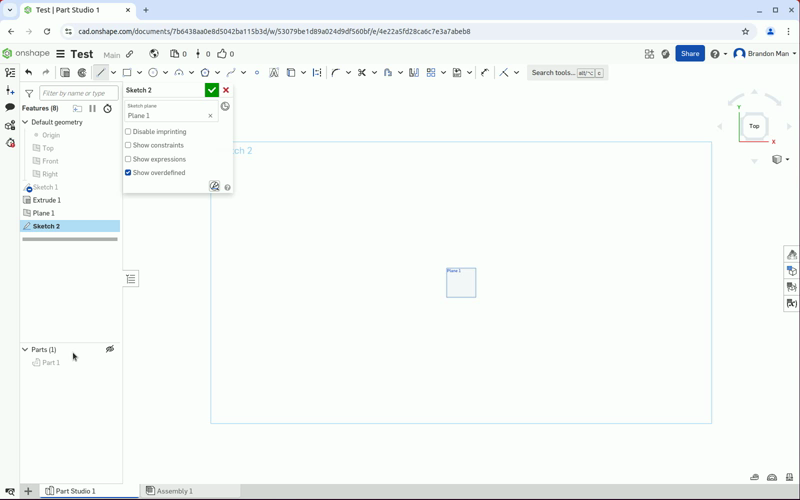
mouse_move(445, 288)
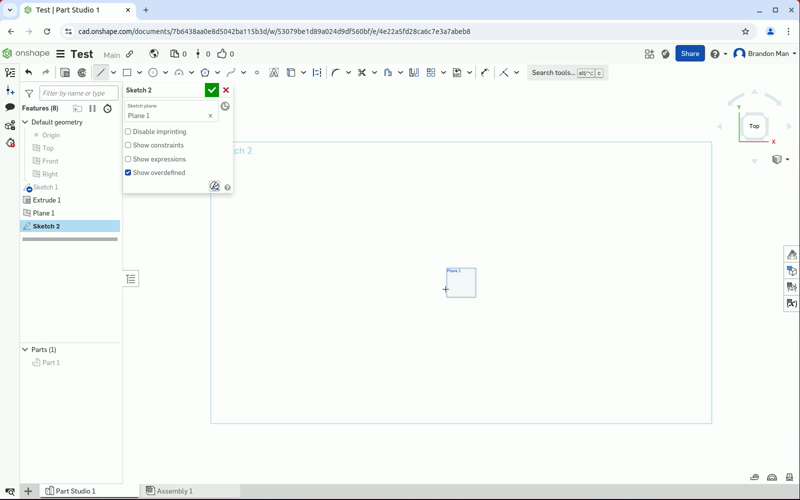
click(445, 288)
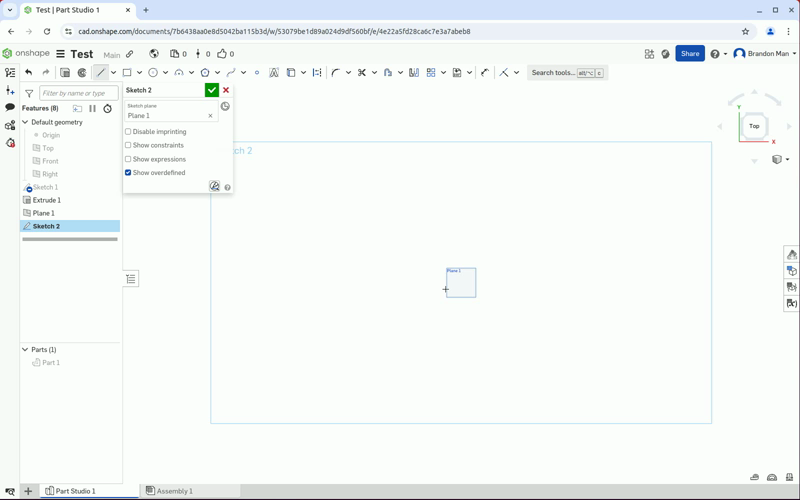
key_up(shift)
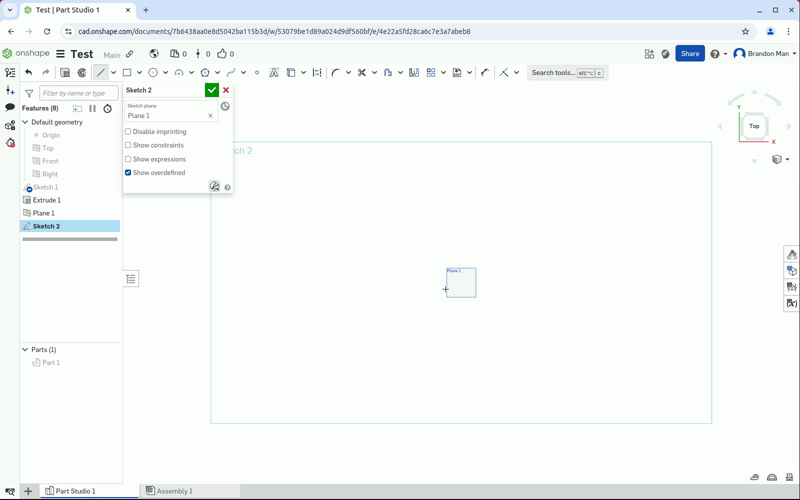
key_down(shift)
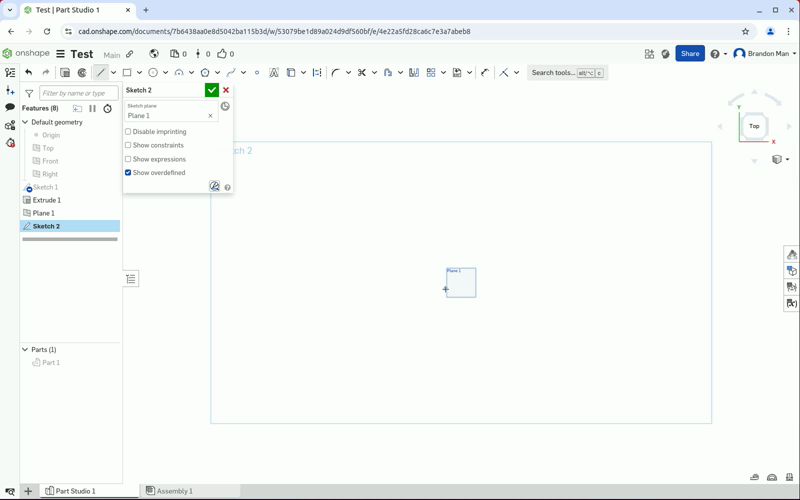
mouse_move(475, 288)
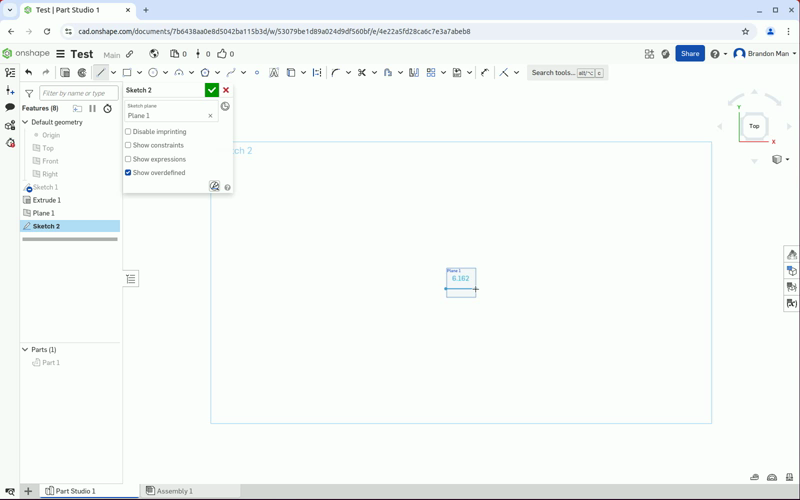
mouse_move(475, 288)
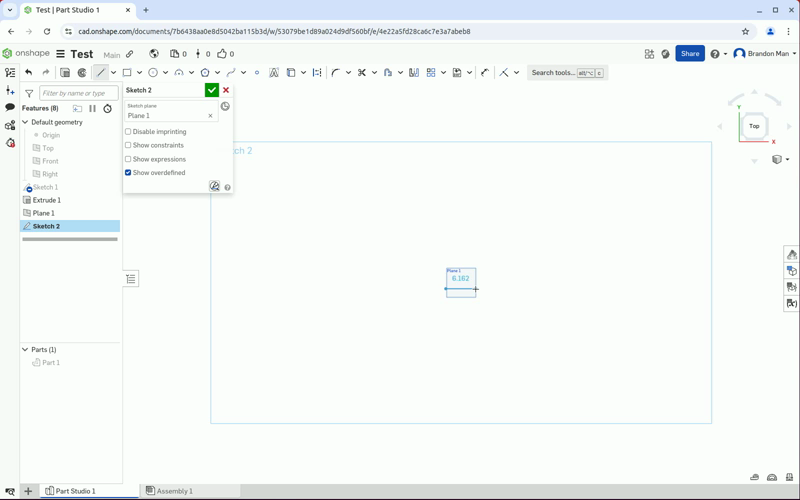
click(475, 288)
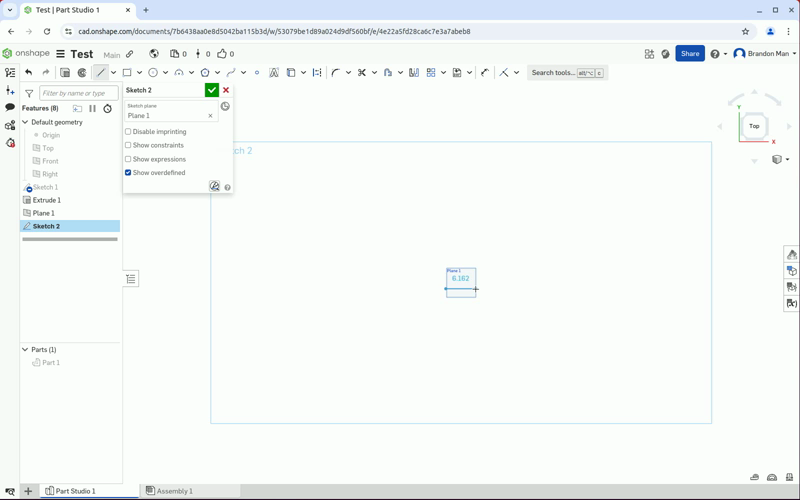
key_up(shift)
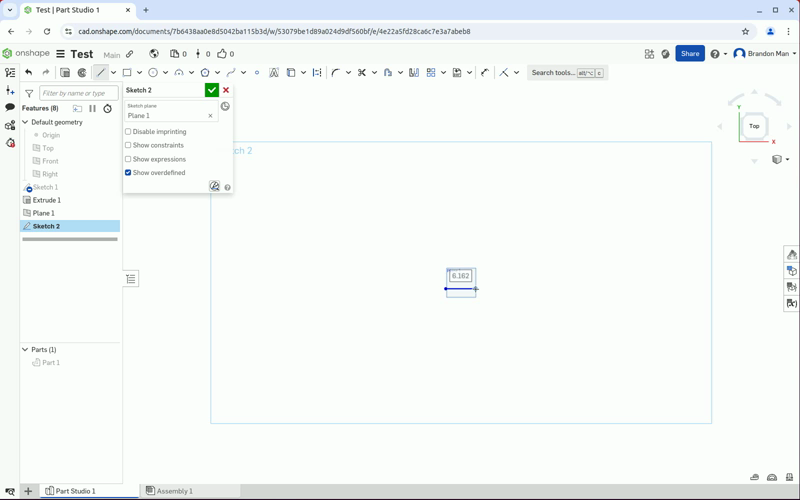
key_down(shift)
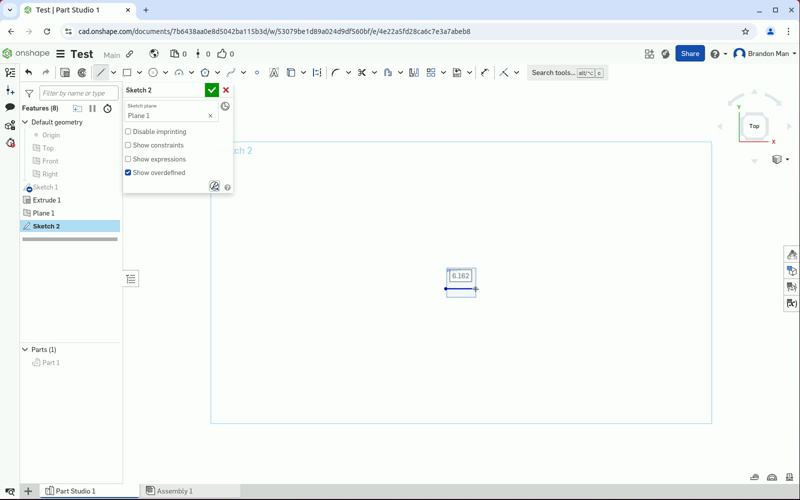
mouse_move(505, 288)
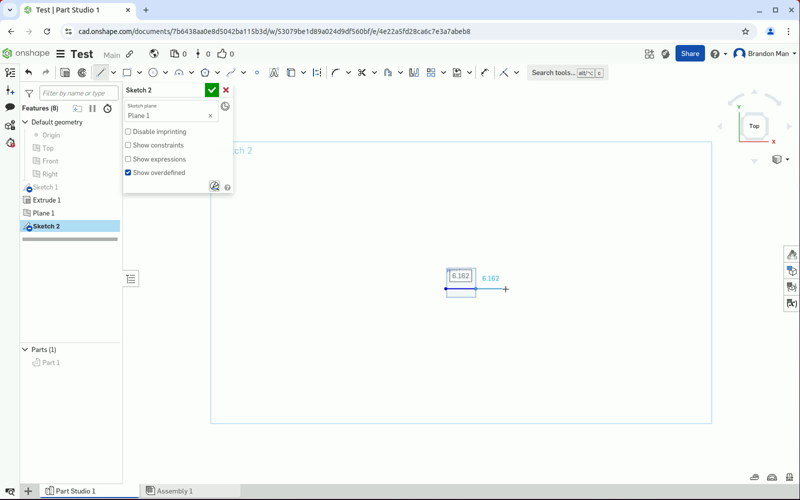
mouse_move(475, 277)
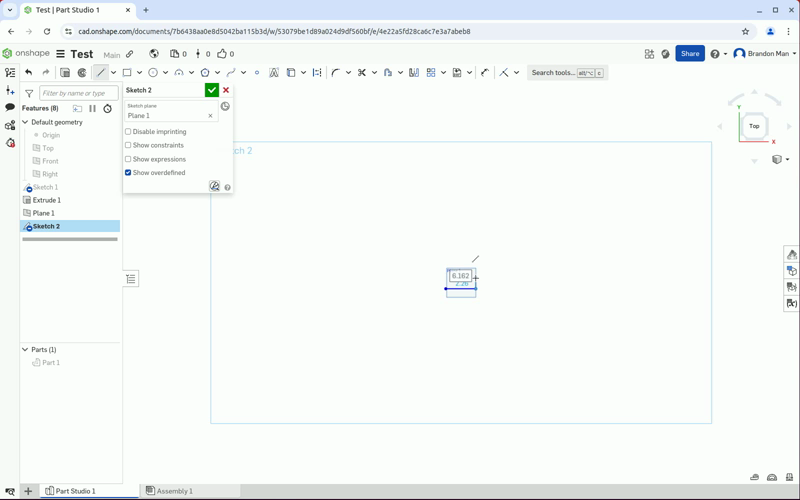
click(475, 277)
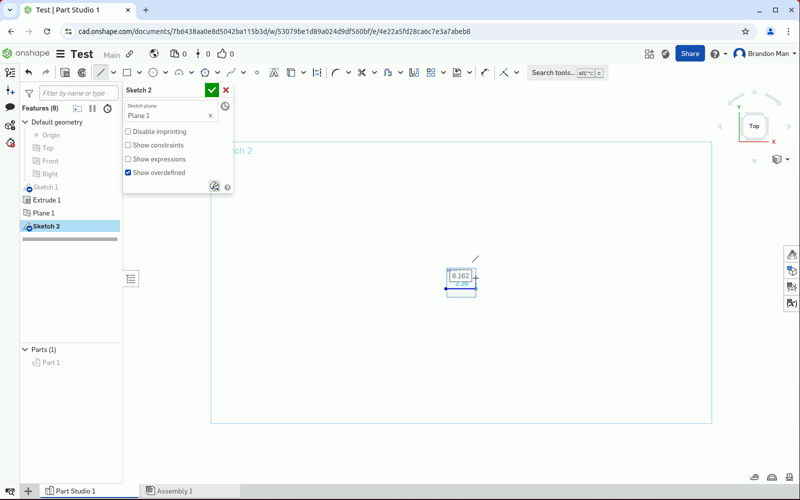
key_up(shift)
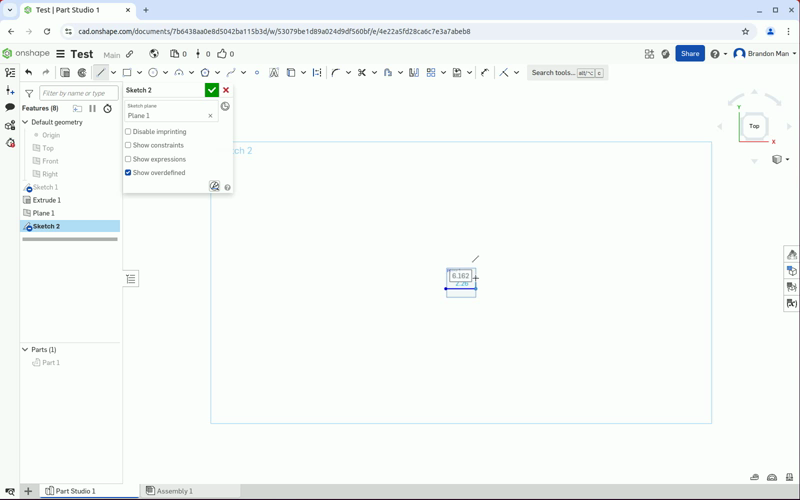
key_down(shift)
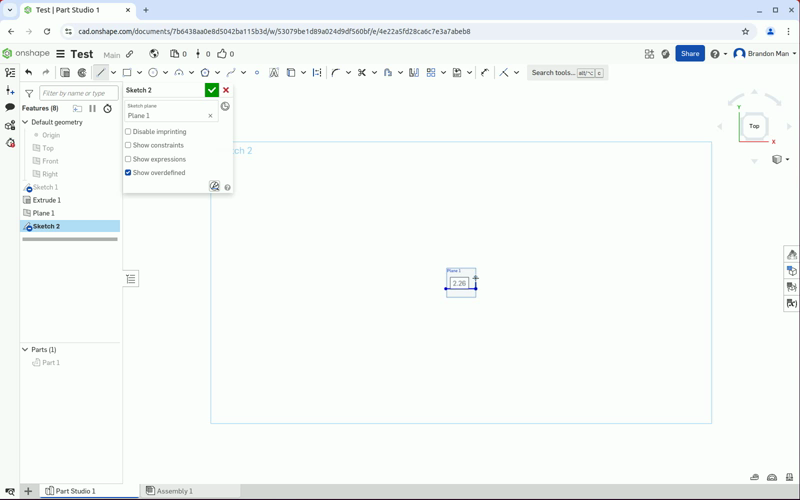
mouse_move(505, 277)
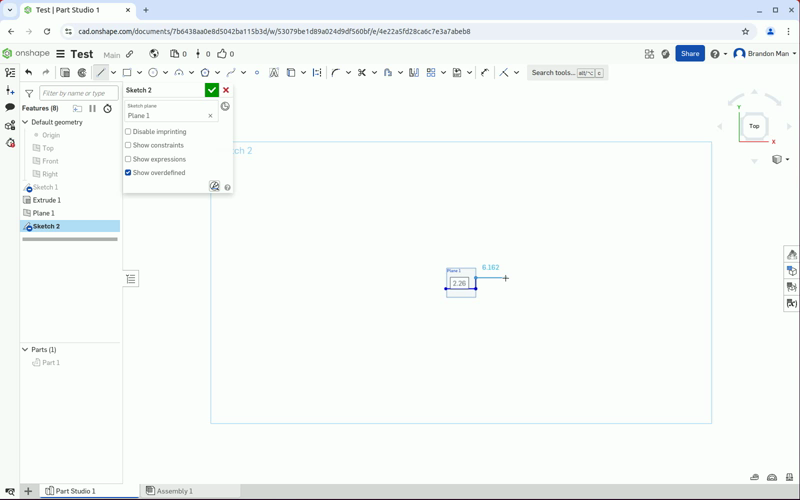
mouse_move(445, 277)
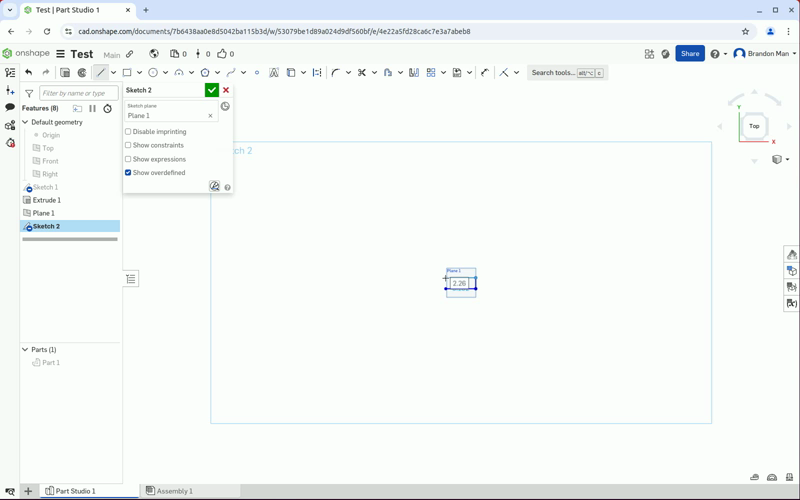
click(445, 277)
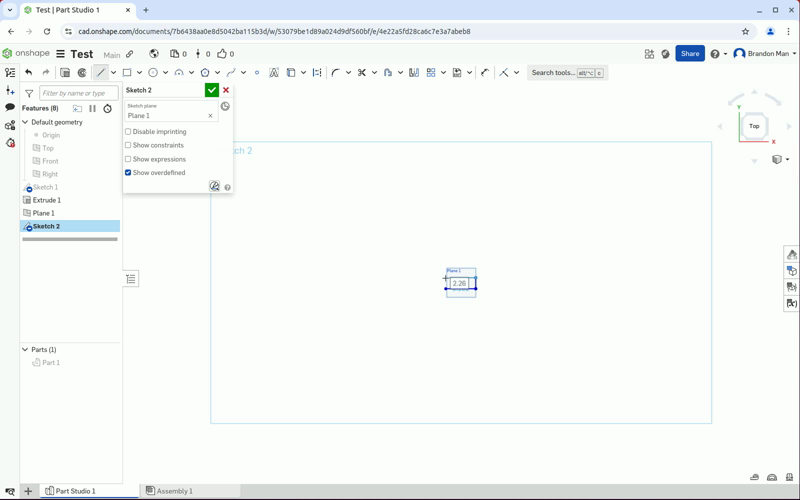
key_up(shift)
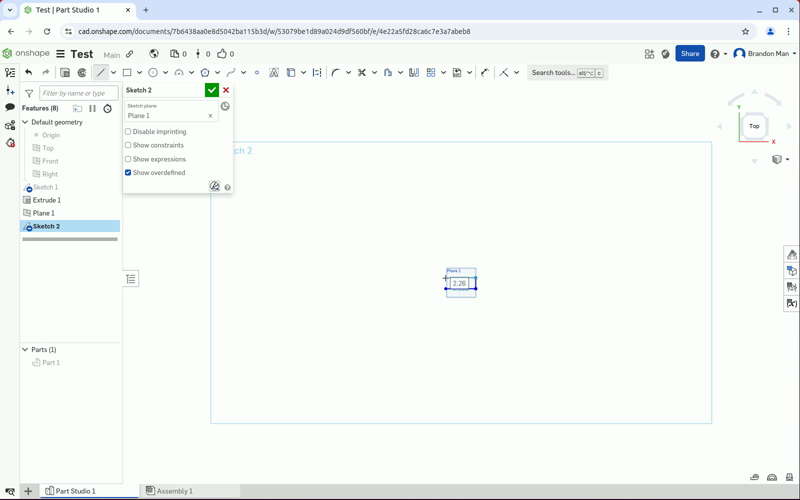
mouse_move(475, 277)
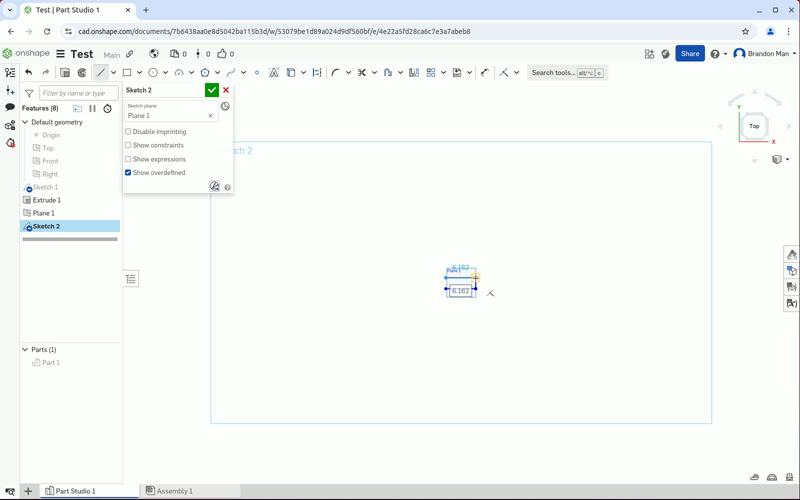
key_down(shift)
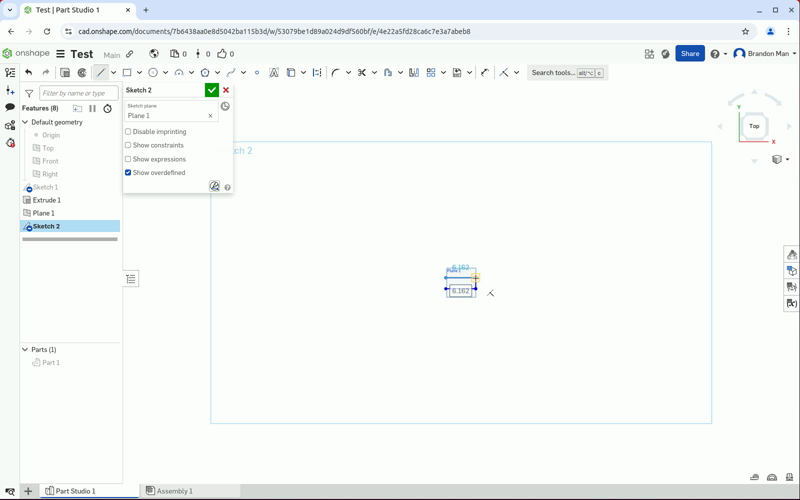
mouse_move(445, 288)
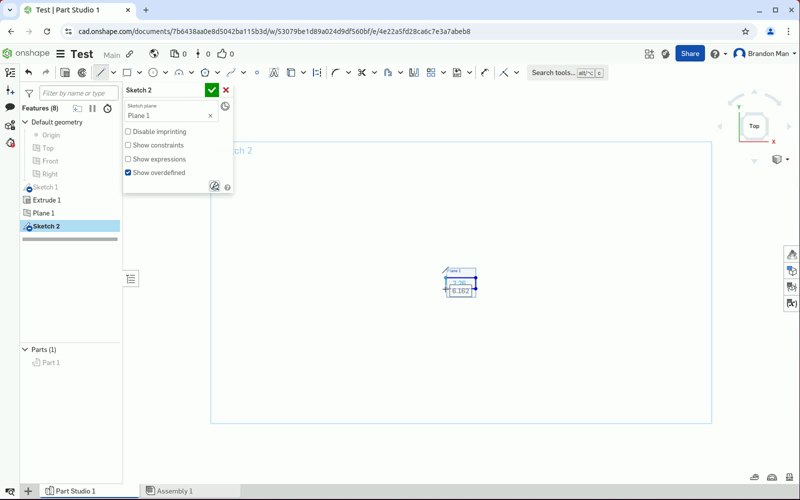
key_up(shift)
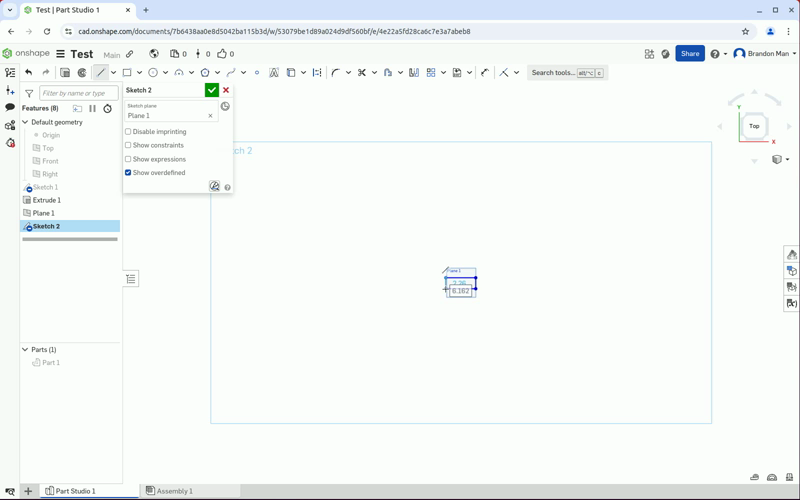
click(445, 288)
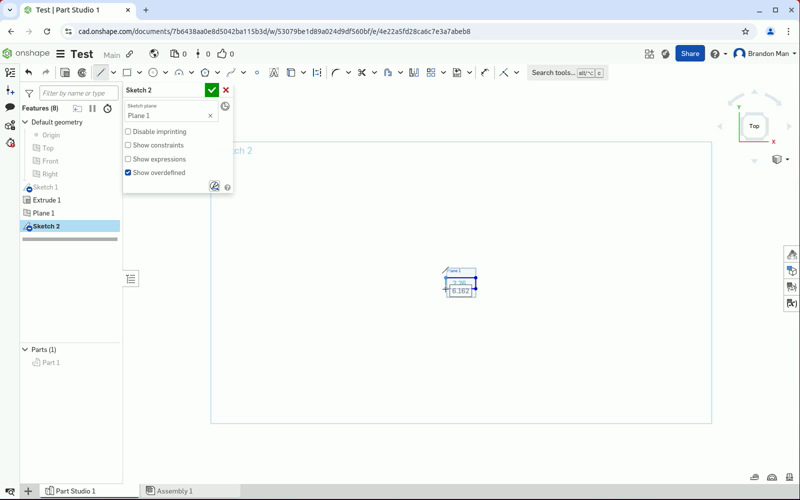
key(esc)
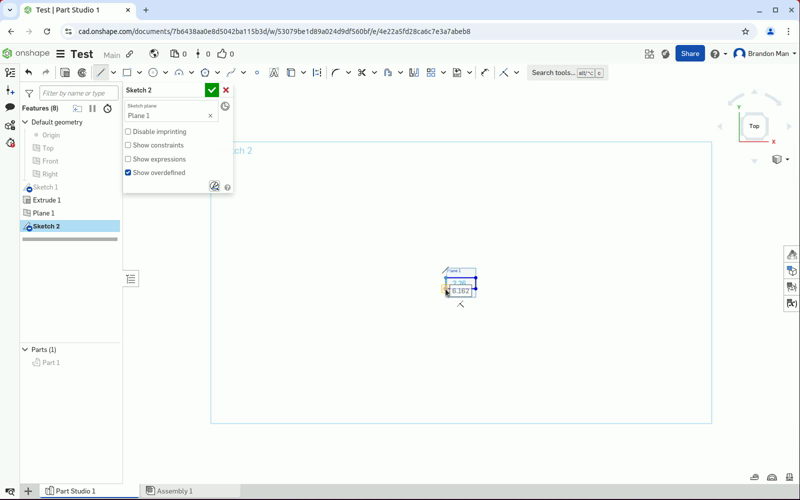
mouse_move(464, 280)
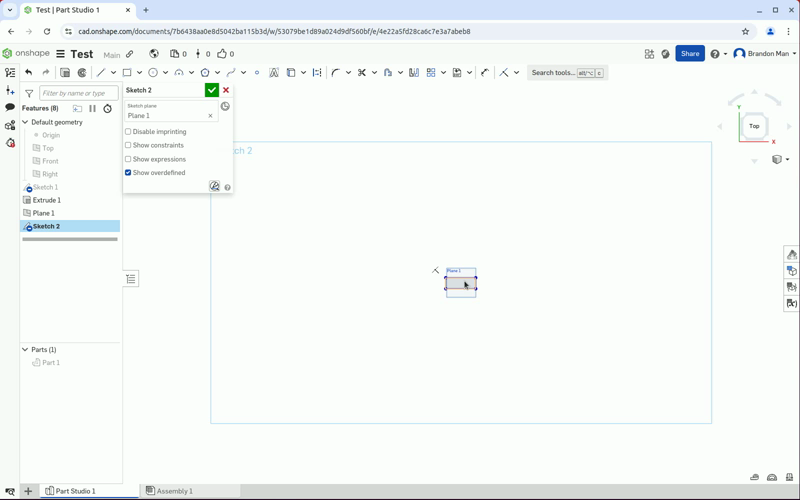
scroll(6)
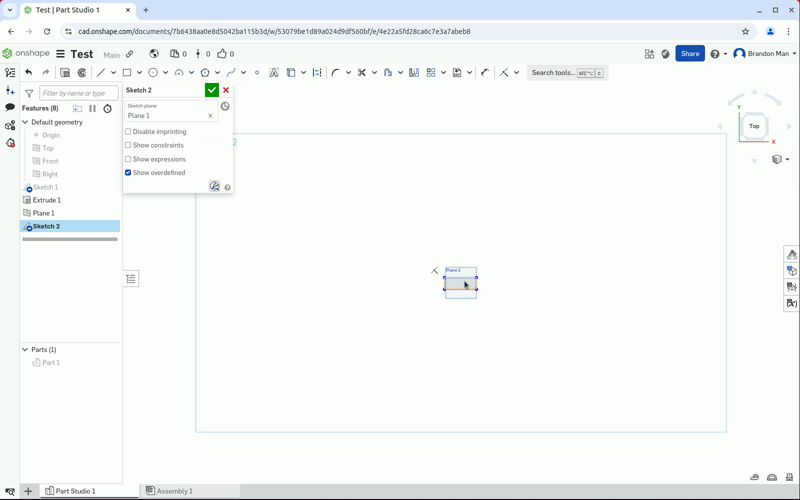
scroll(6)
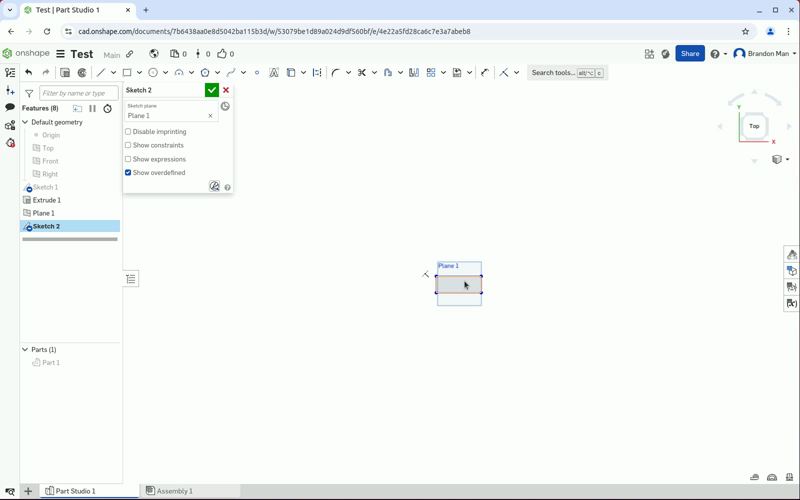
scroll(6)
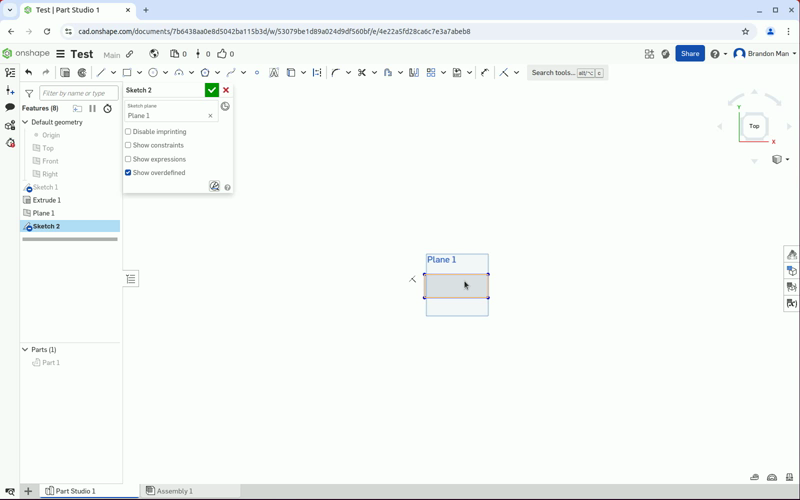
scroll(6)
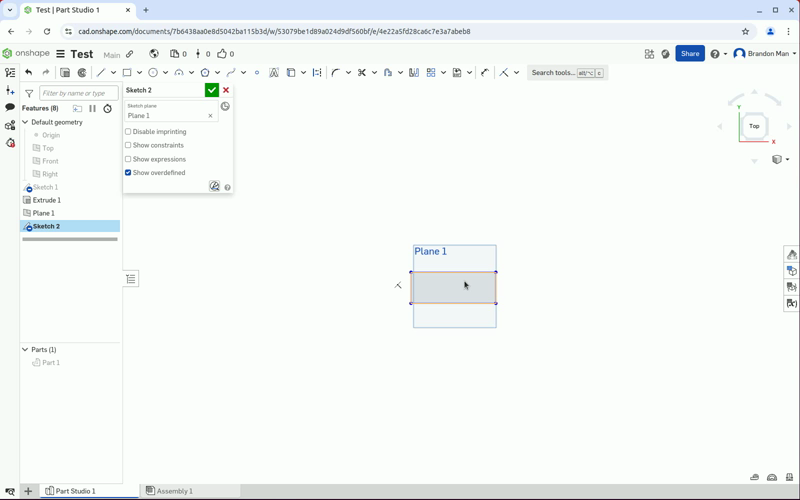
scroll(6)
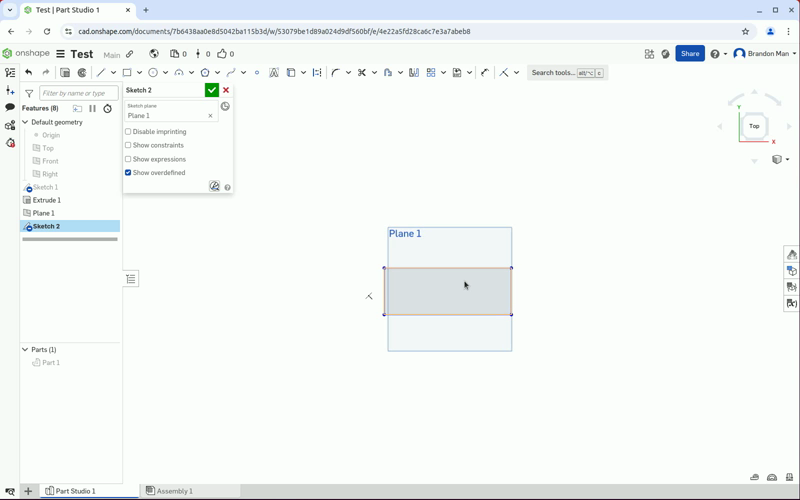
scroll(6)
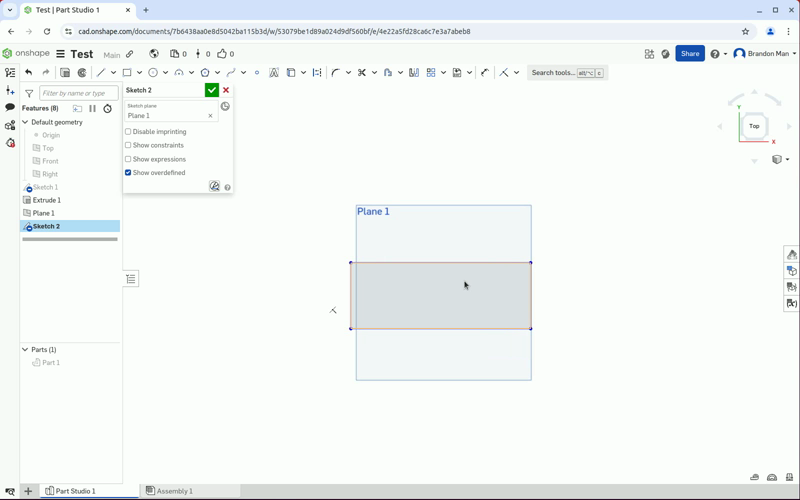
scroll(6)
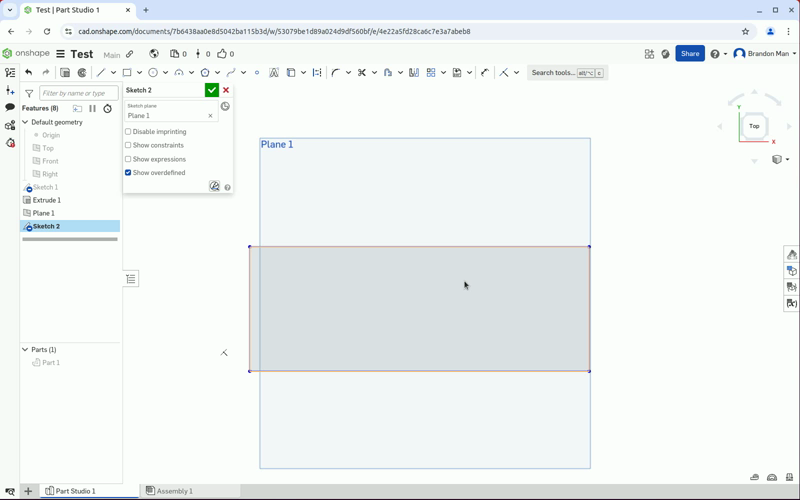
click(464, 280)
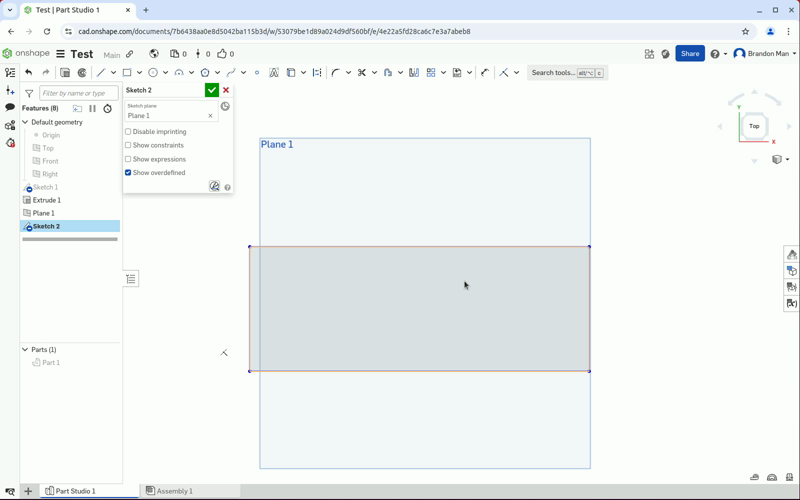
scroll(-6)
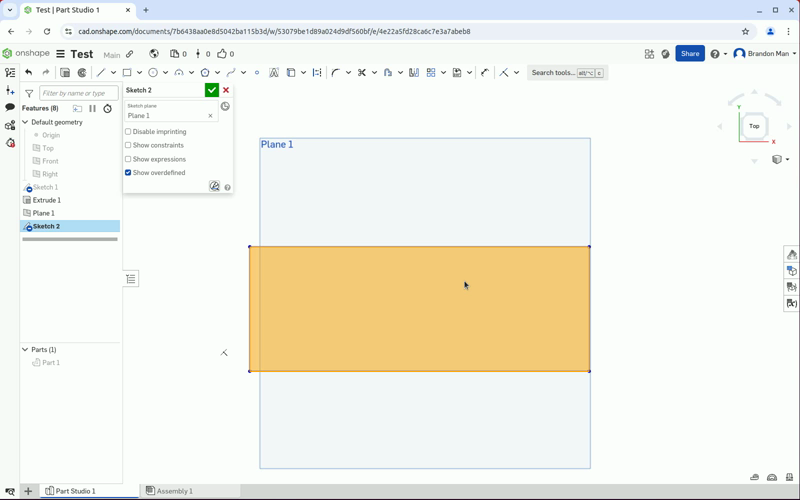
scroll(-6)
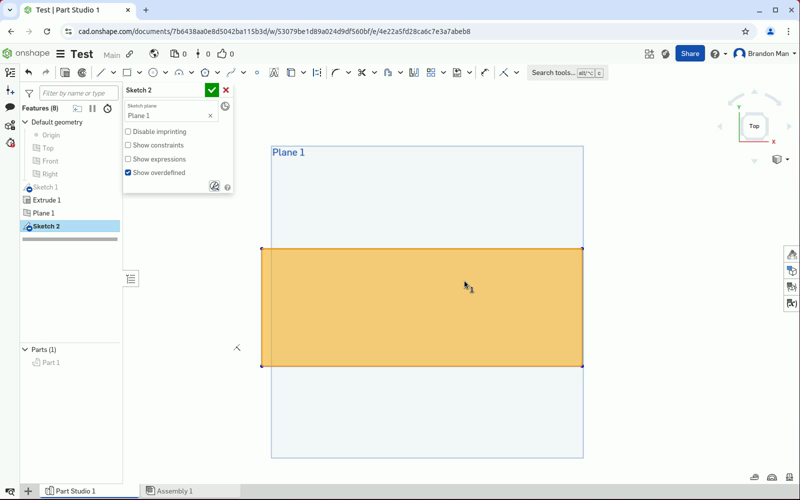
scroll(-6)
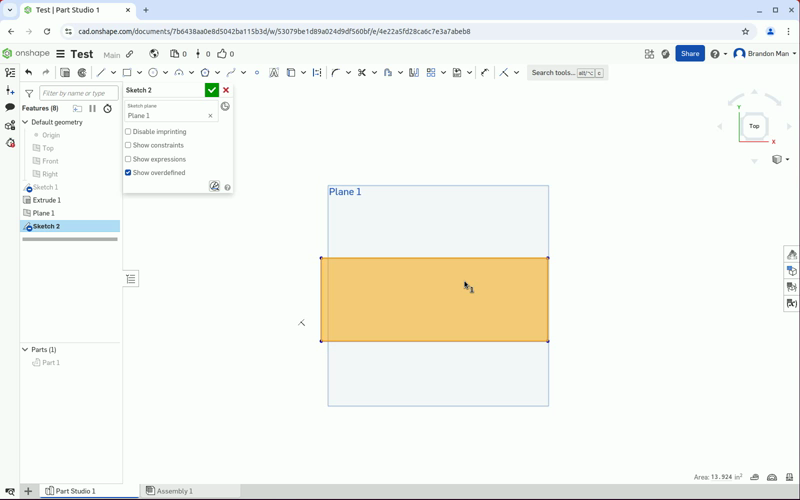
scroll(-6)
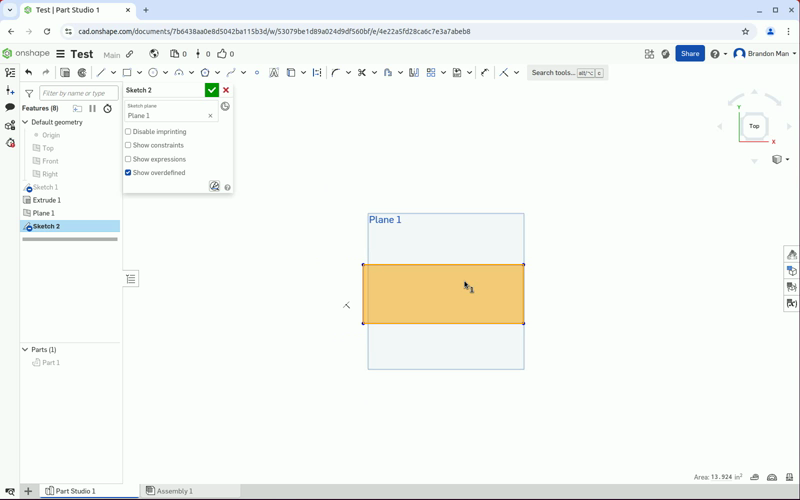
scroll(-6)
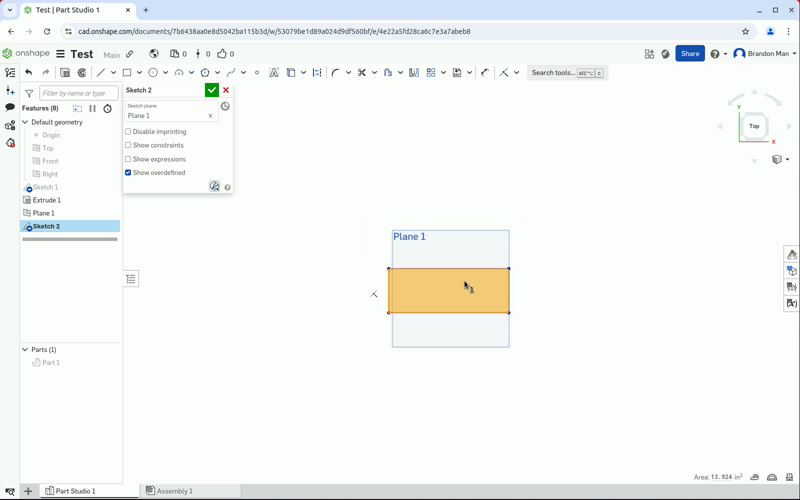
scroll(-6)
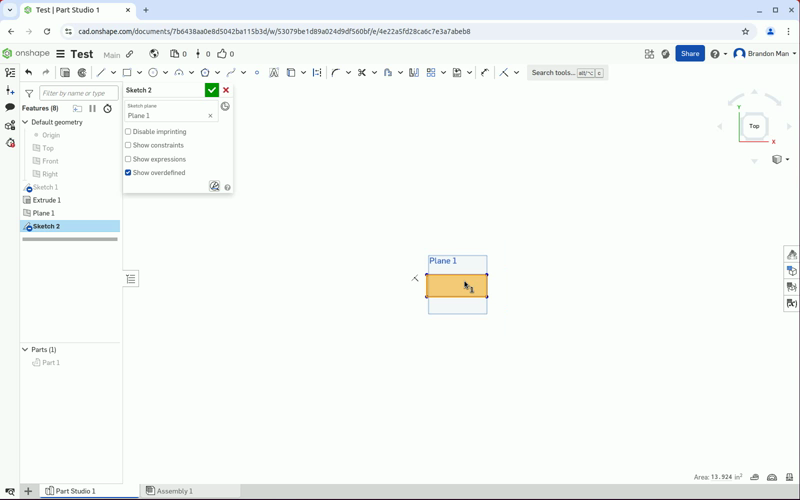
scroll(-6)
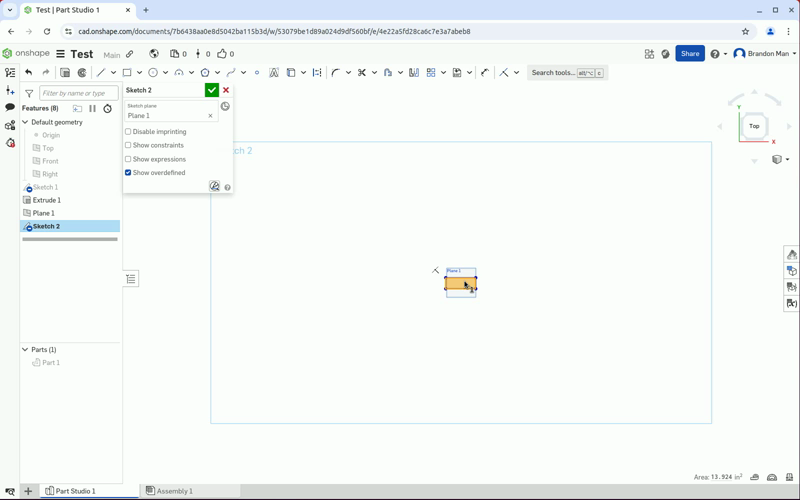
mouse_move(73, 352)
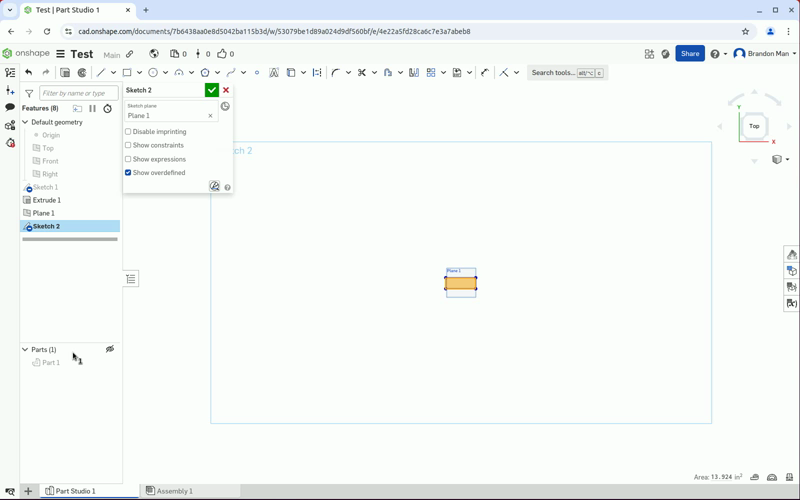
key(shift+y)
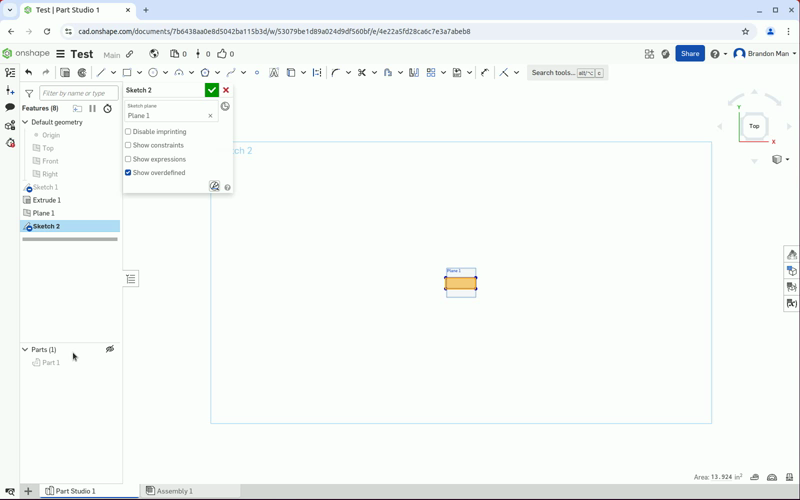
key(shift+e)
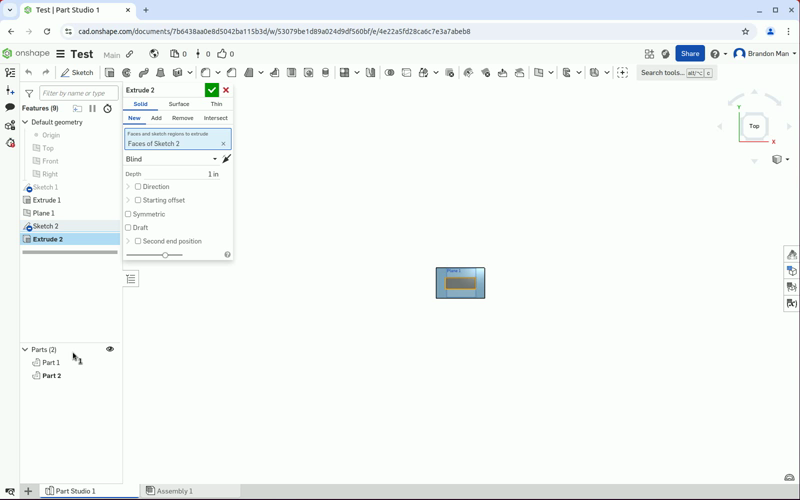
mouse_move(143, 106)
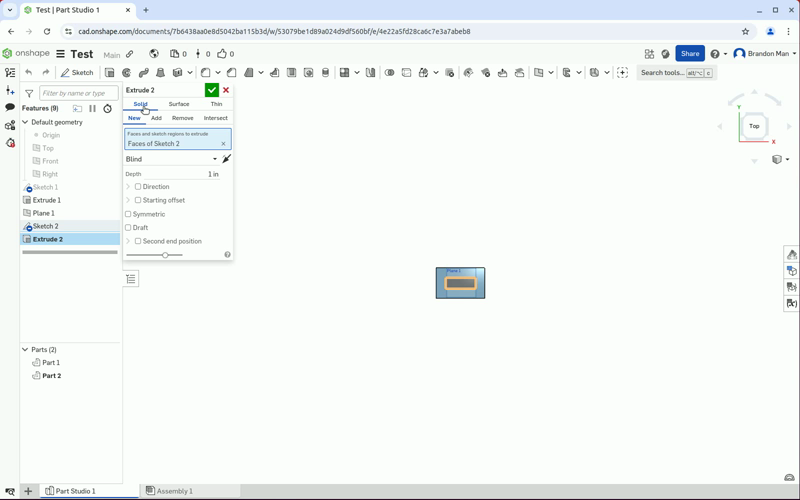
click(143, 106)
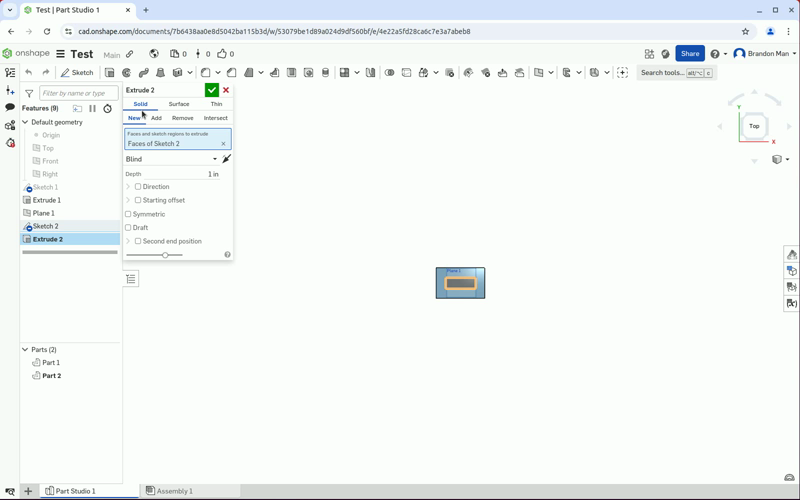
mouse_move(137, 120)
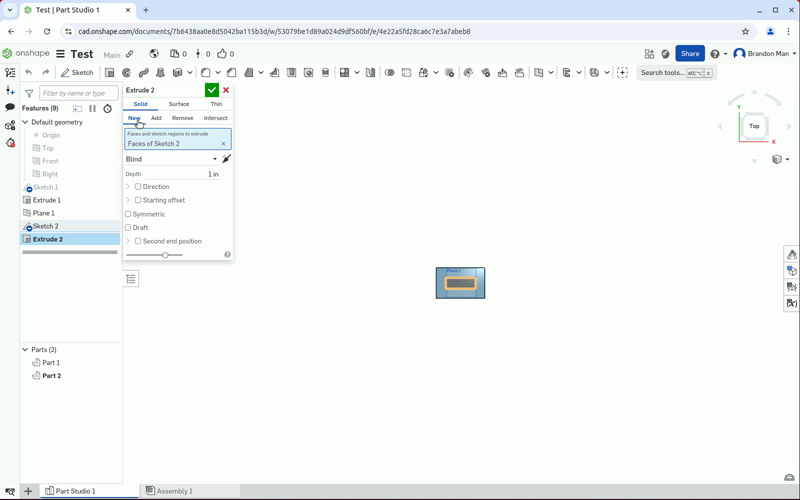
click(137, 120)
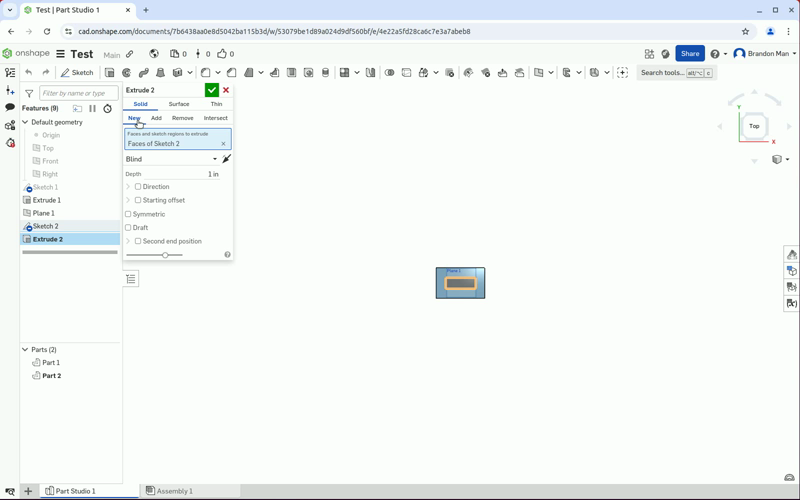
key(tab, 4)
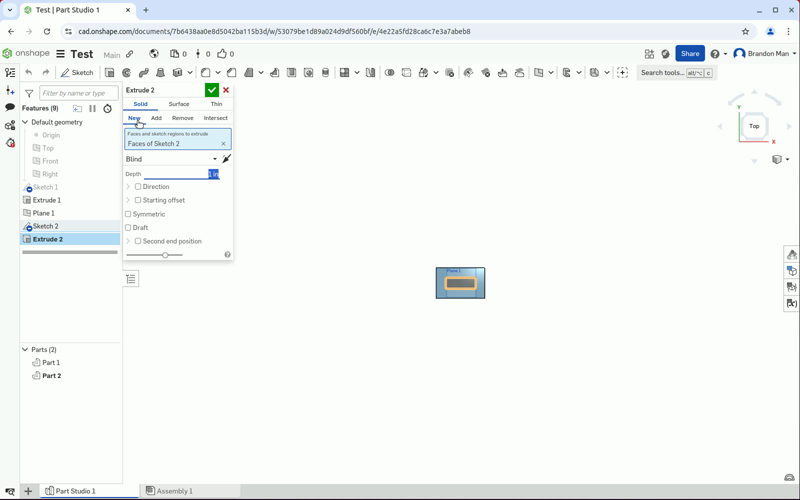
text(21.423)
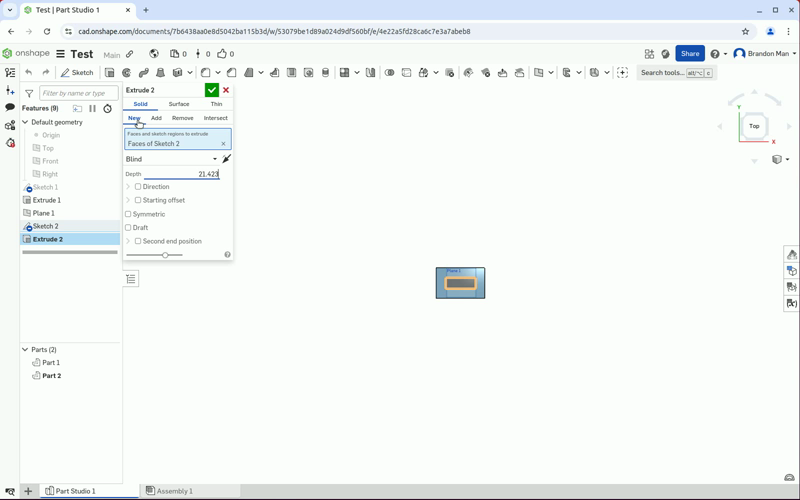
key(enter)
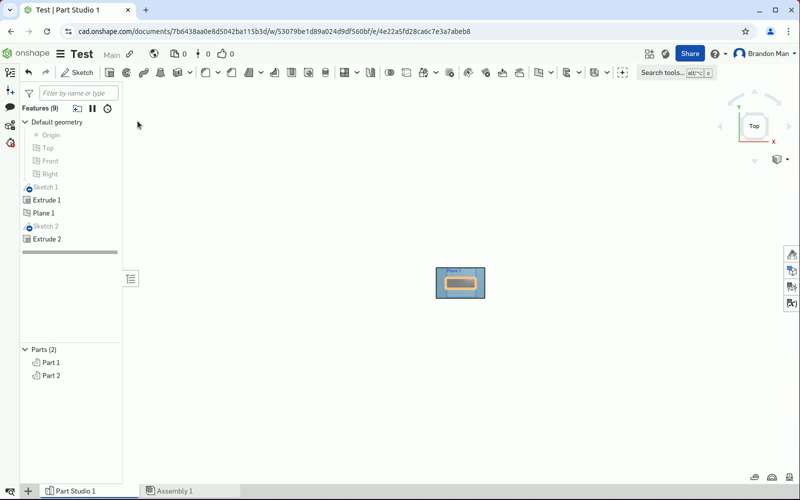
key(shift+h)
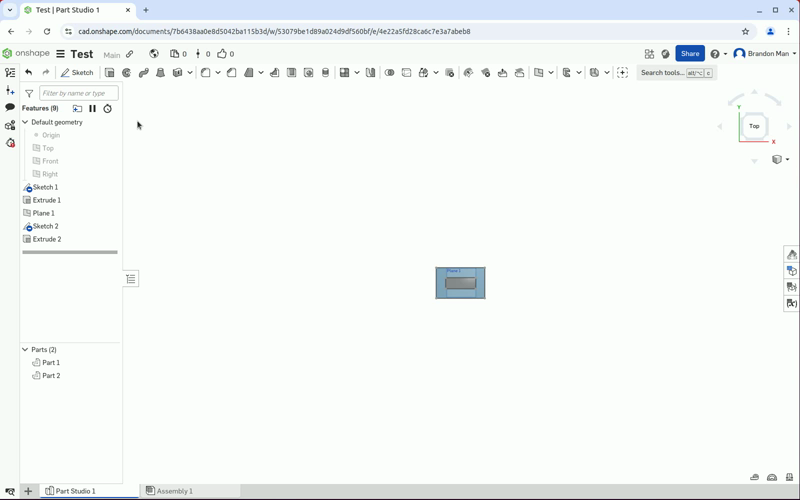
key(shift+h)
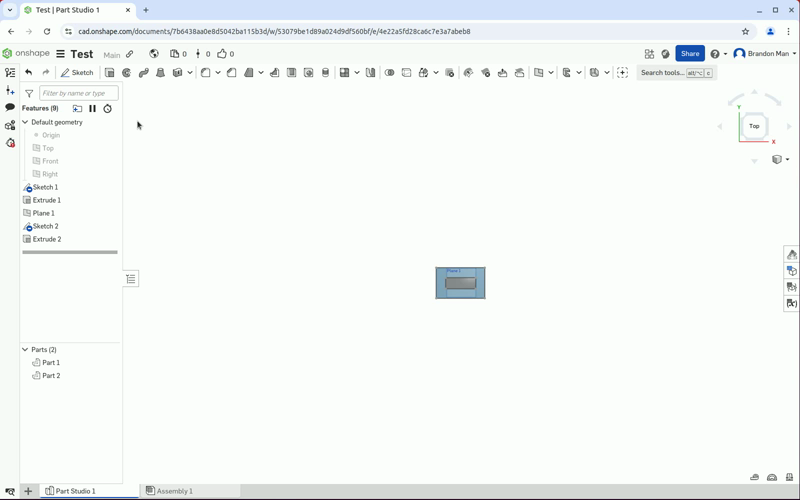
key(shift+7)
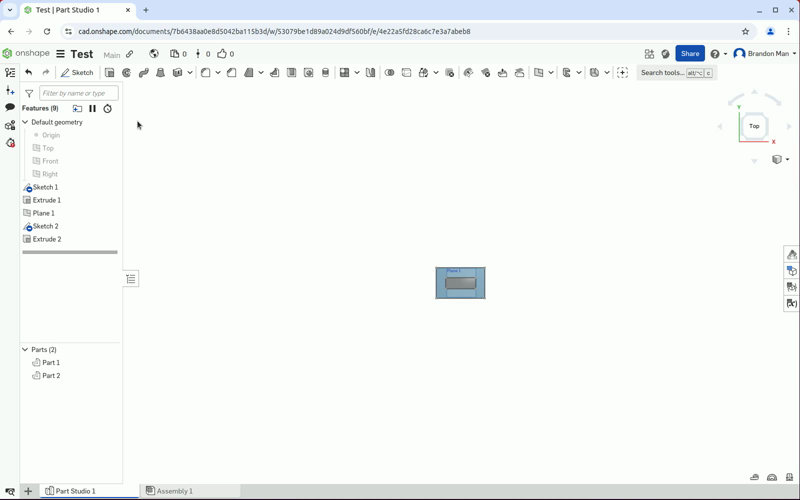
key(up, 3)
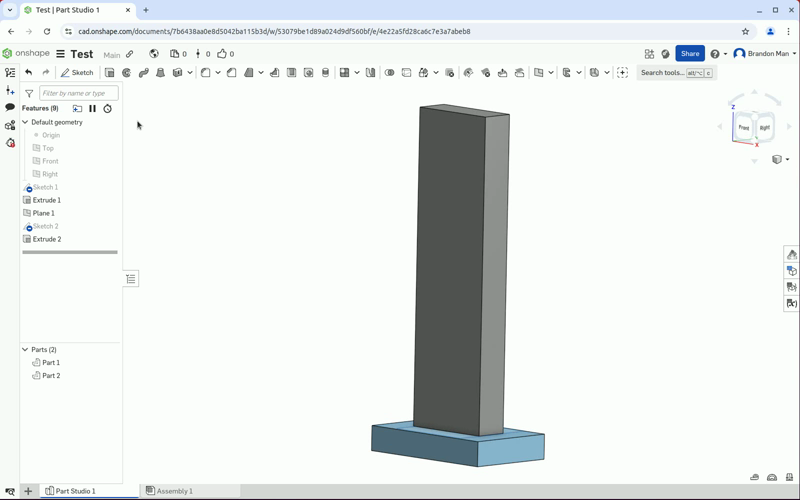
key(left, 3)
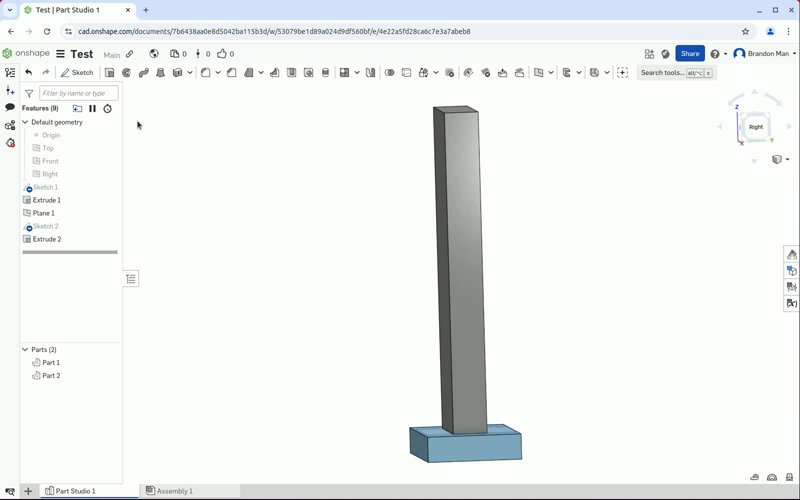
key(right, 3)
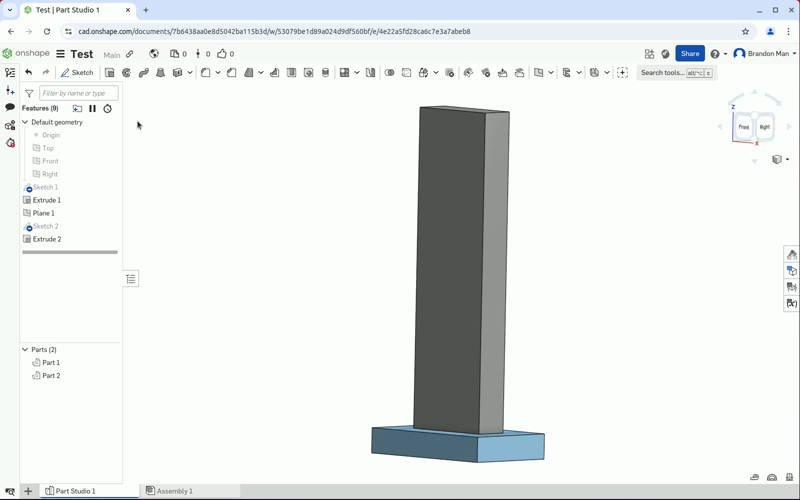
key(down, 3)
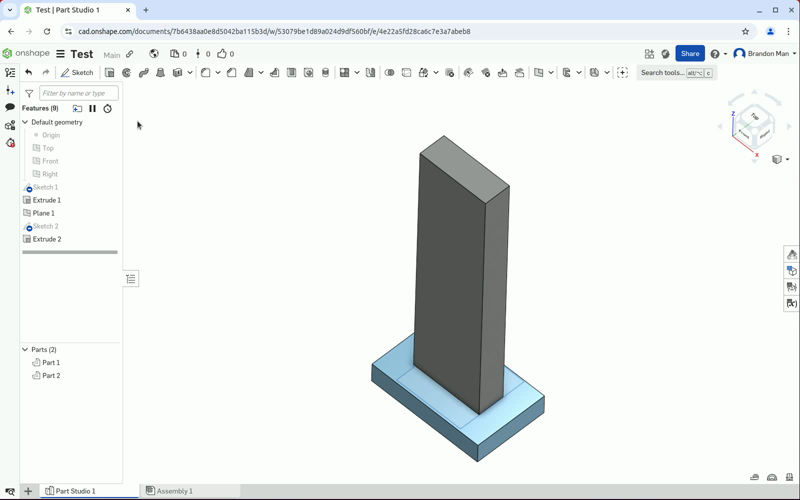
mouse_move(73, 189)
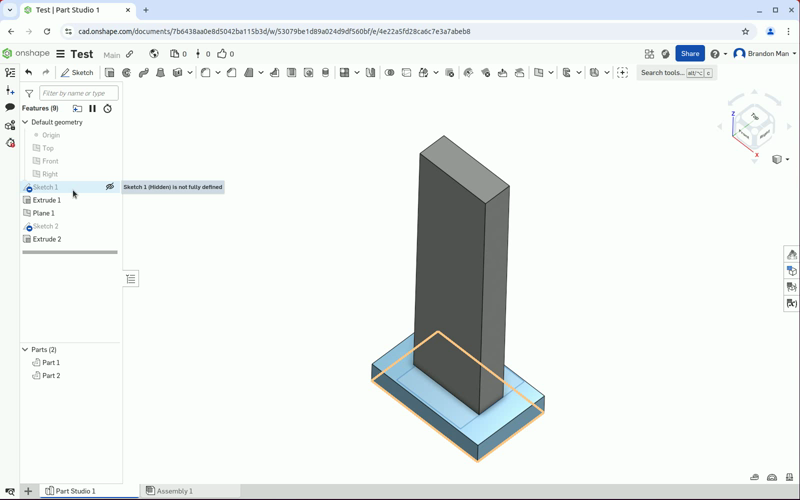
click(73, 189)